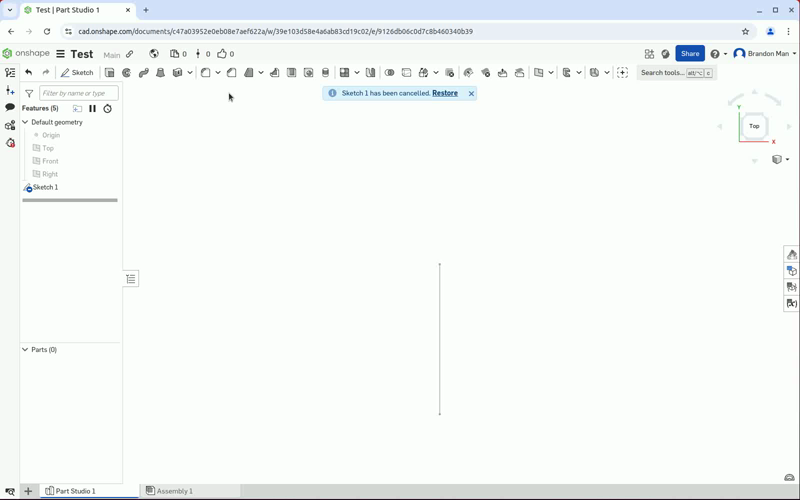
key(shift+h)
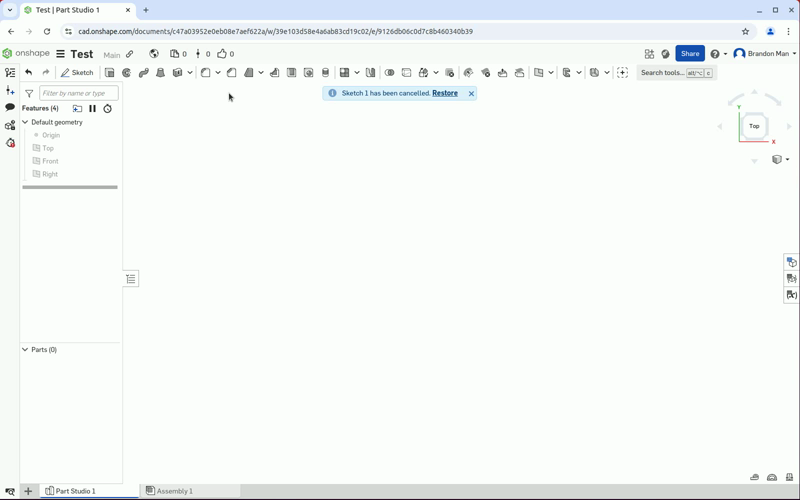
mouse_move(73, 352)
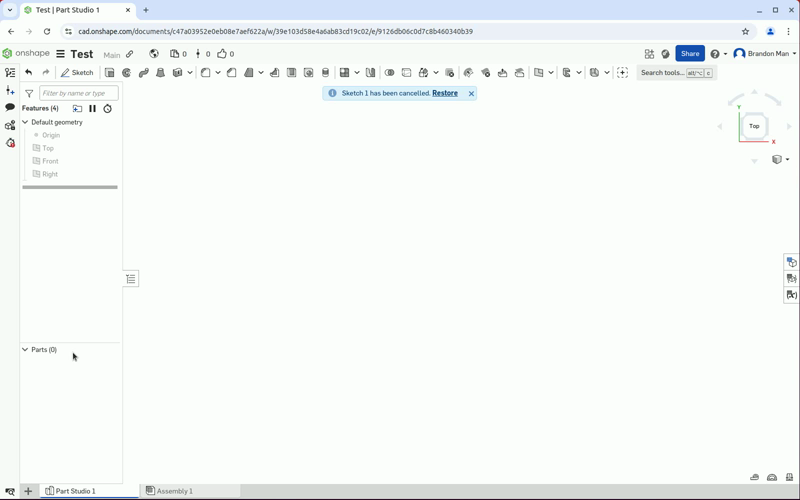
key(y)
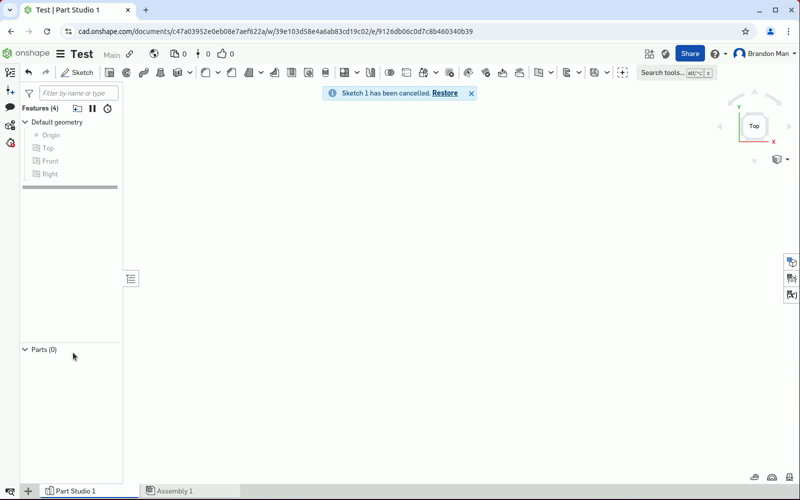
key(shift+p)
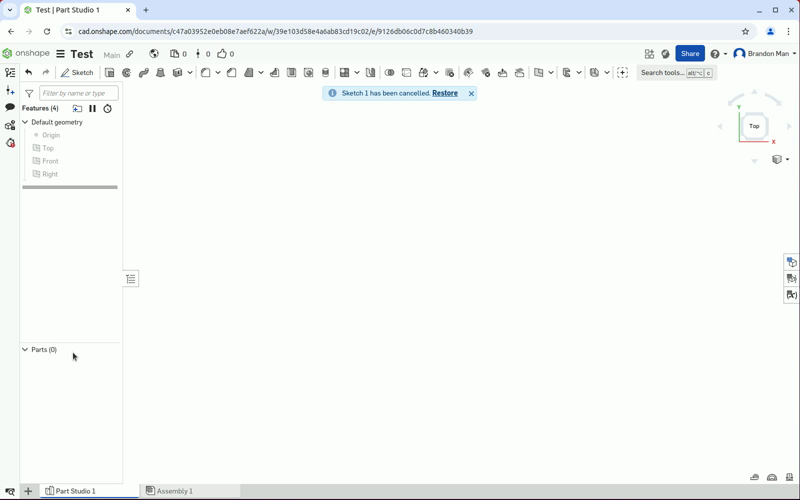
key(space)
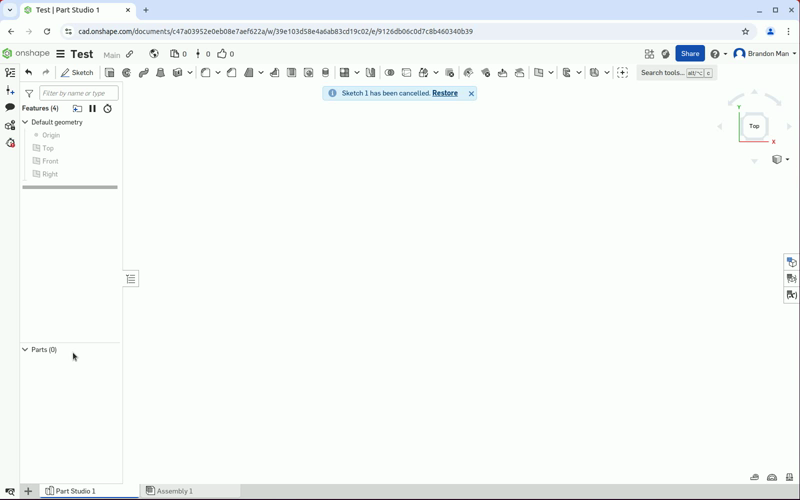
key_down(shift)
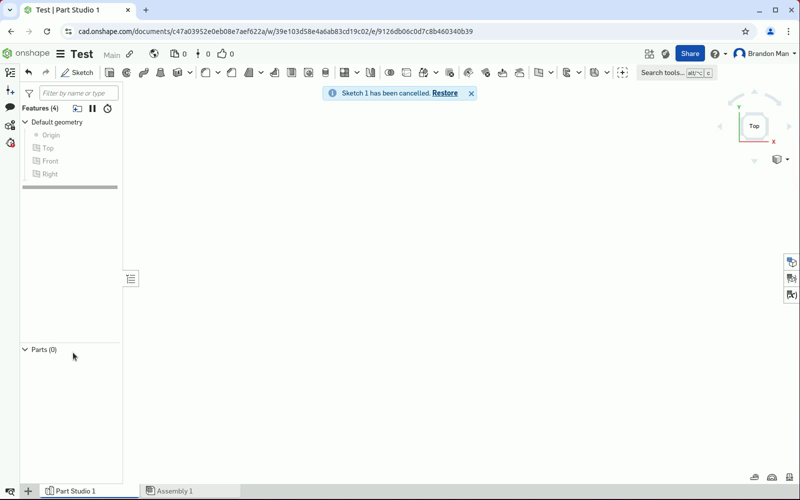
key(up)
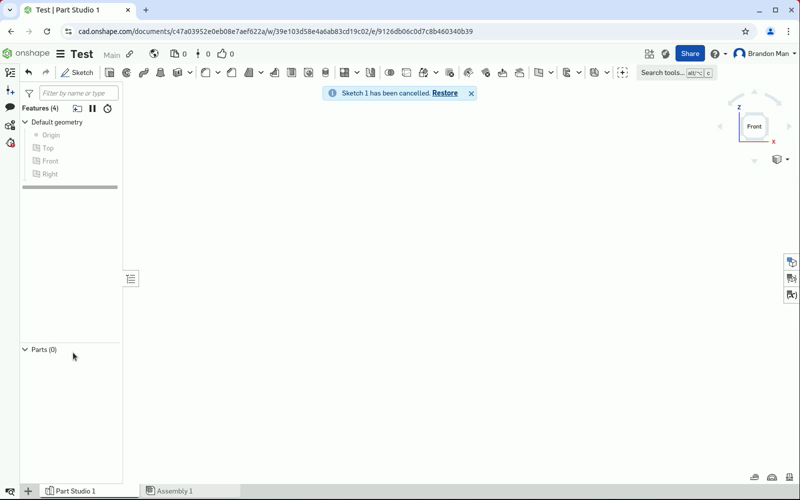
key_up(shift)
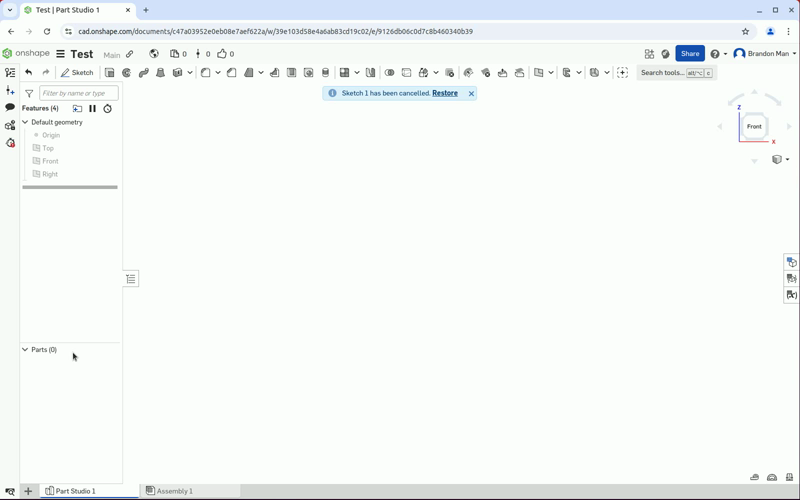
mouse_move(73, 352)
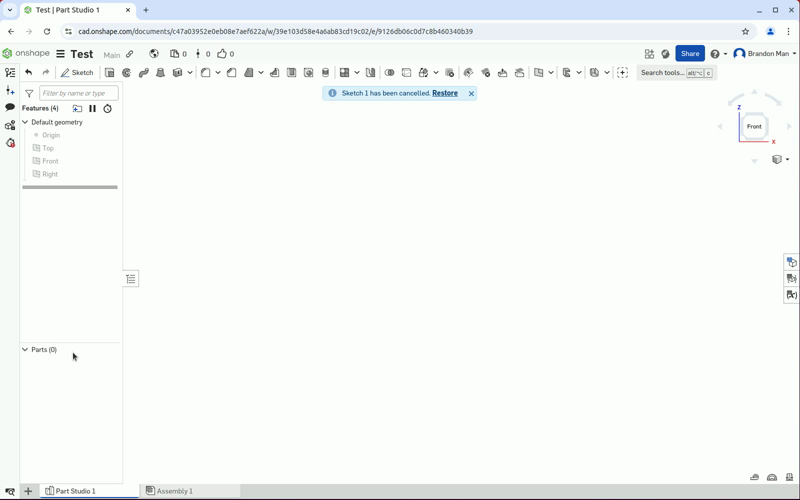
key(shift+y)
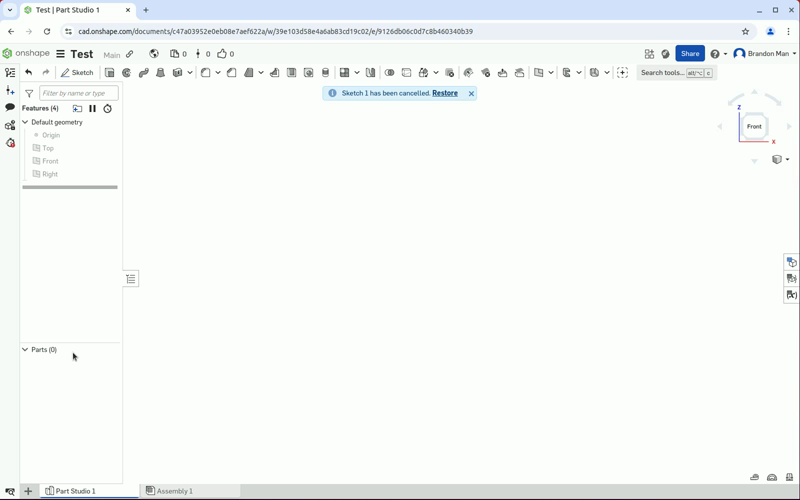
key(shift+s)
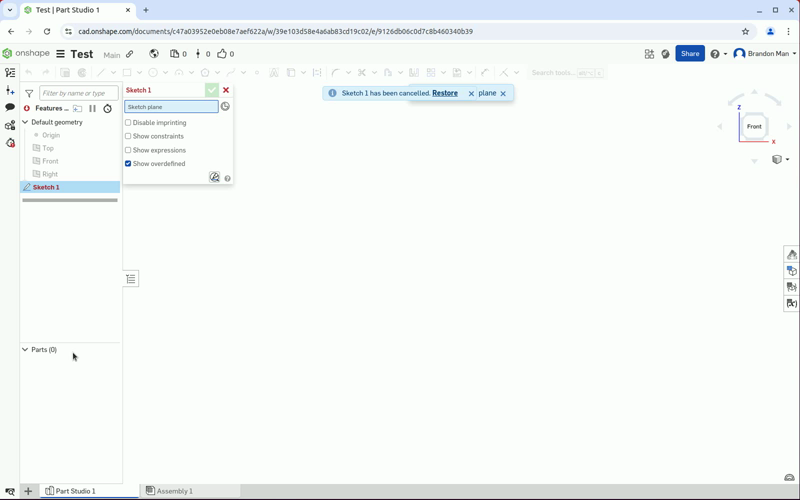
mouse_move(73, 163)
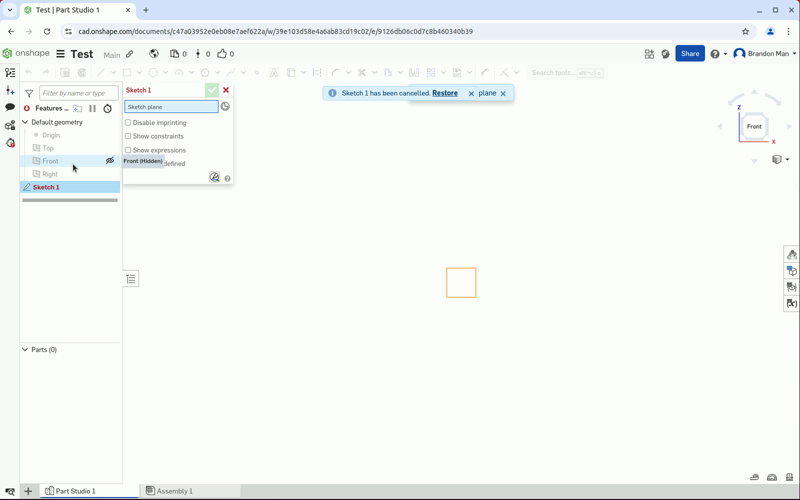
click(73, 163)
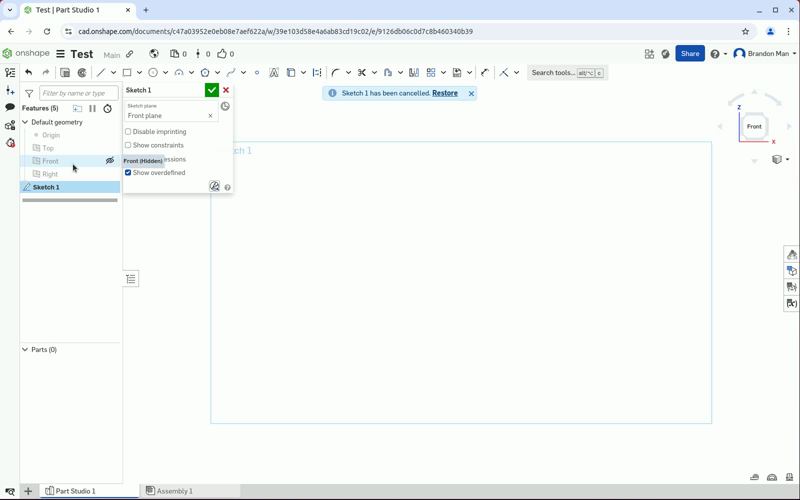
mouse_move(73, 352)
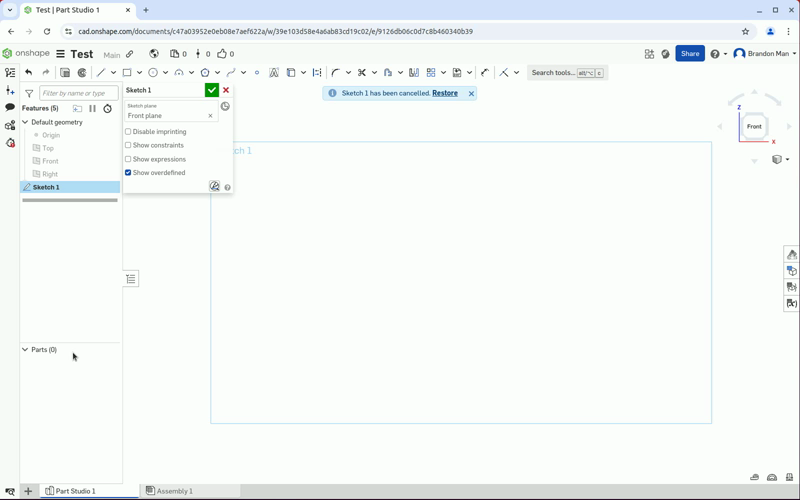
key(y)
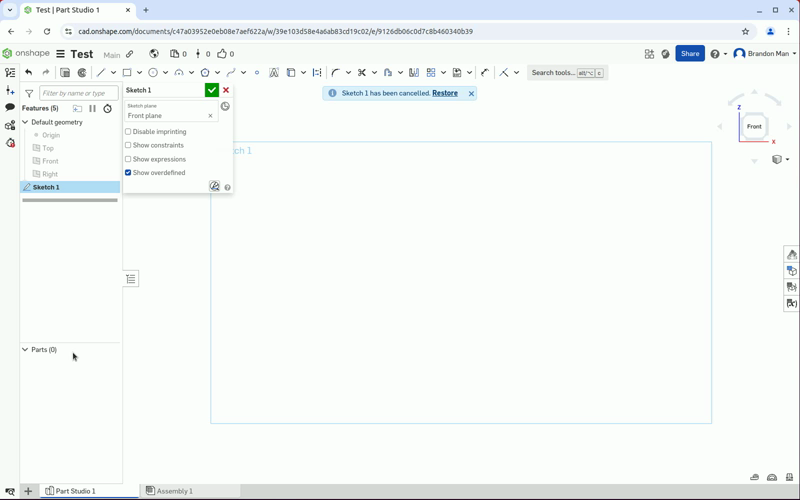
key(l)
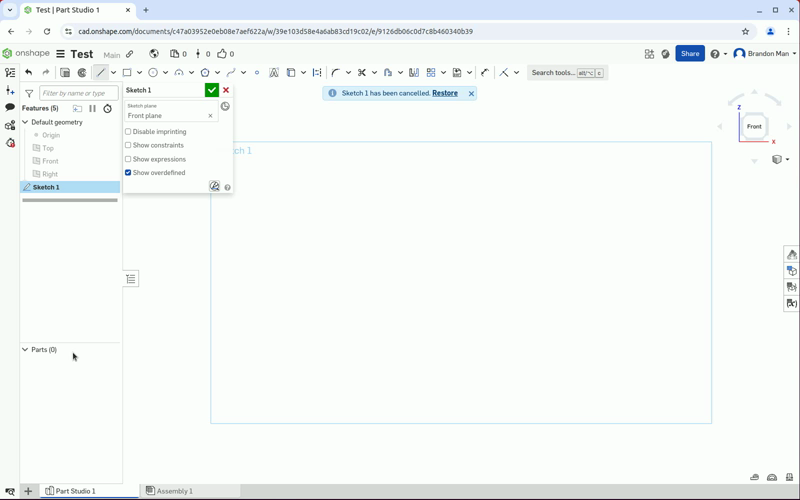
key_down(shift)
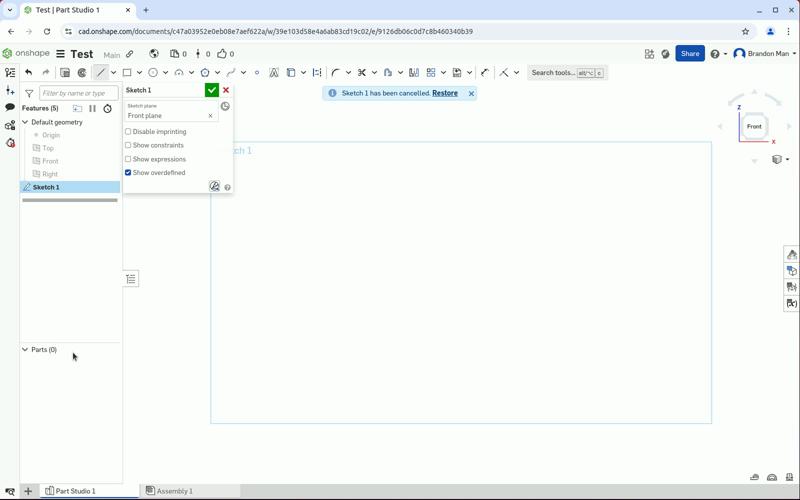
mouse_move(453, 290)
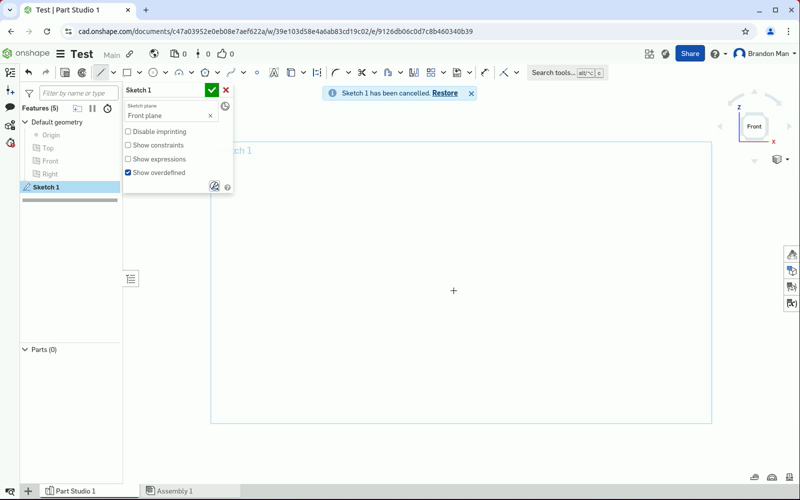
click(453, 290)
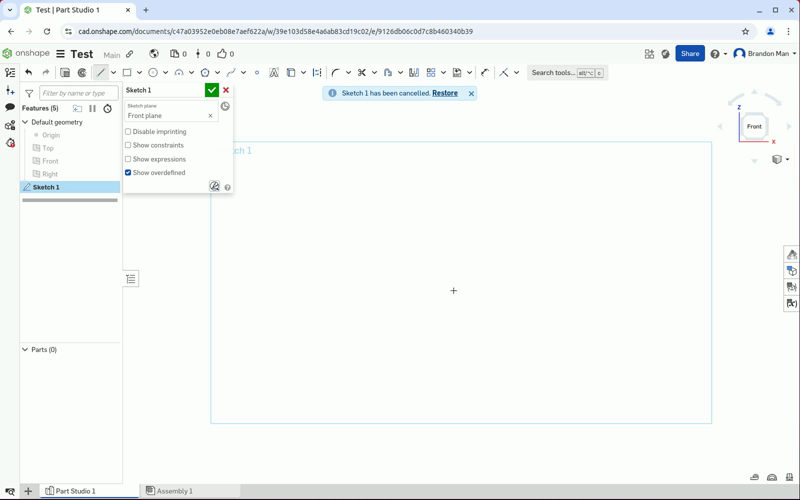
key_up(shift)
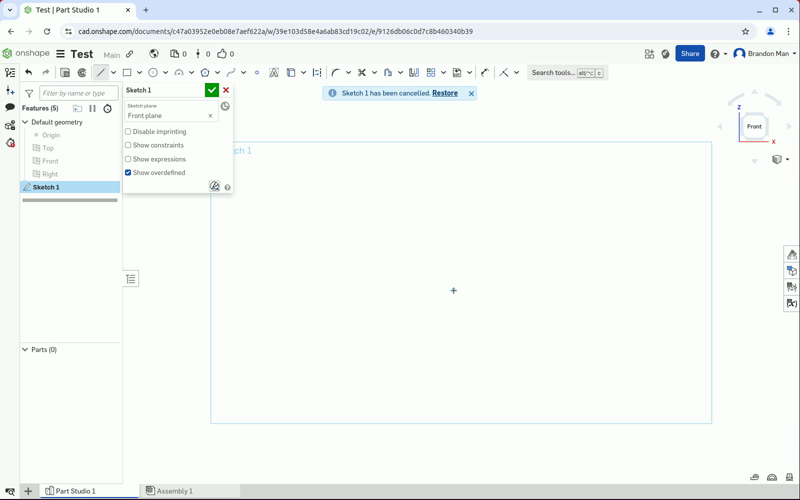
key_down(shift)
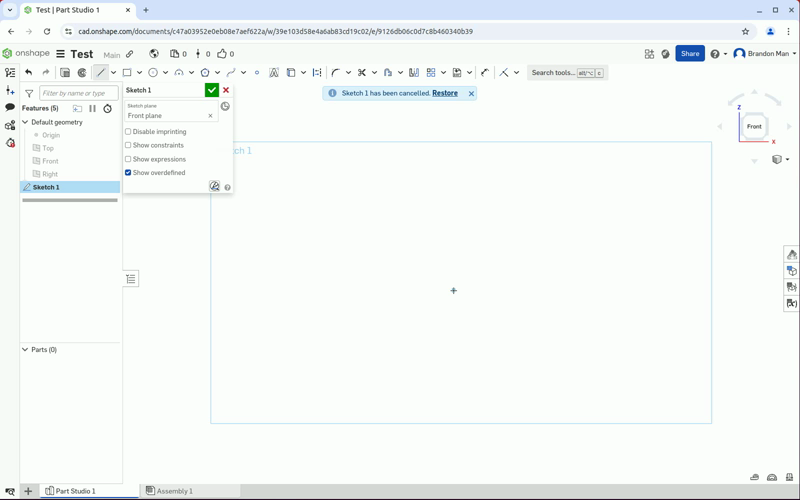
mouse_move(573, 290)
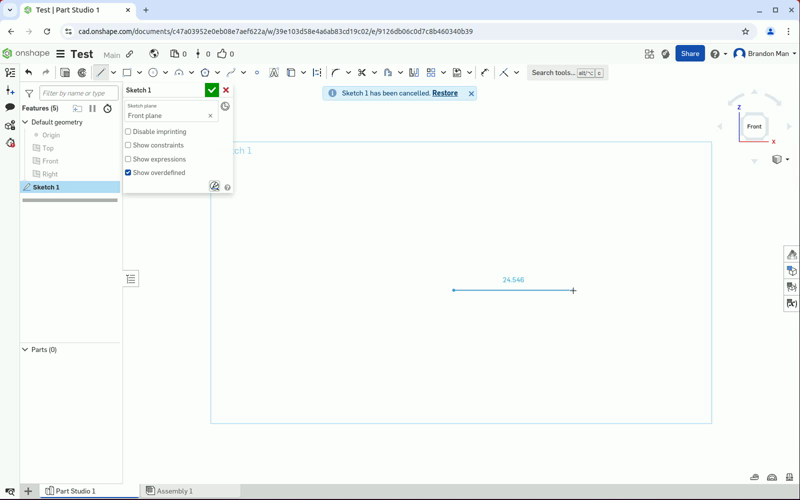
click(573, 290)
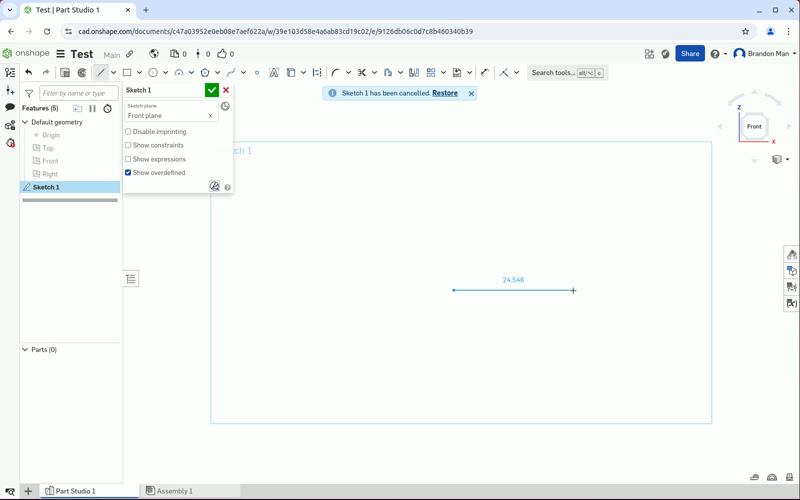
key_up(shift)
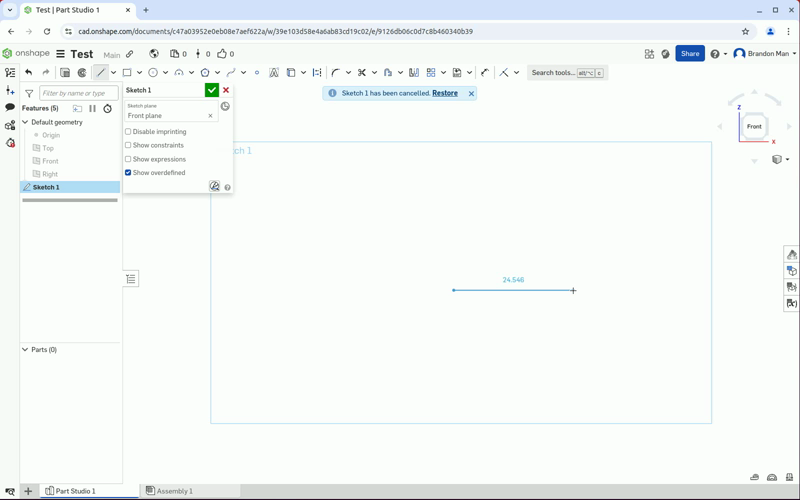
key_down(shift)
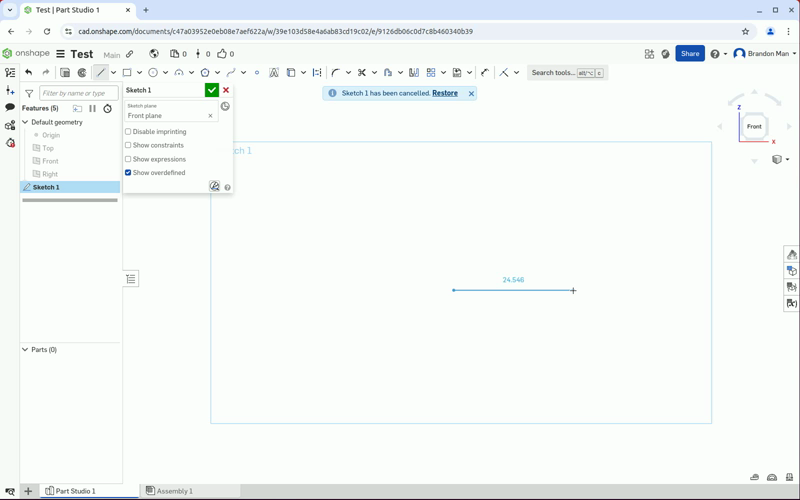
mouse_move(589, 290)
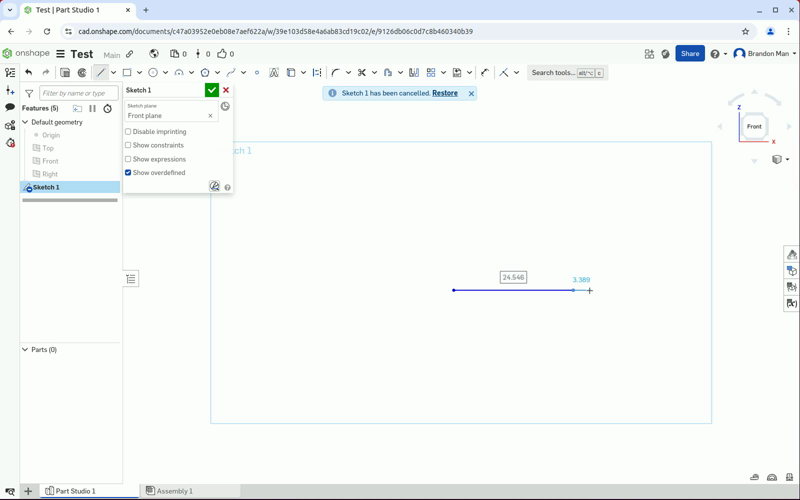
mouse_move(573, 282)
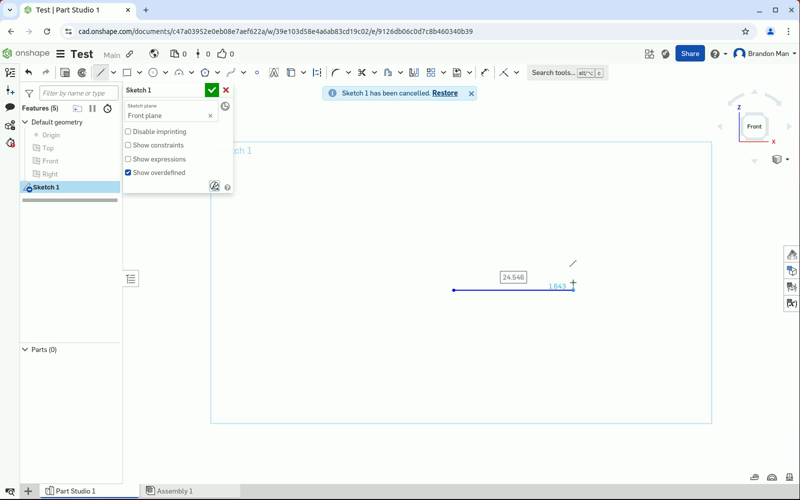
click(573, 282)
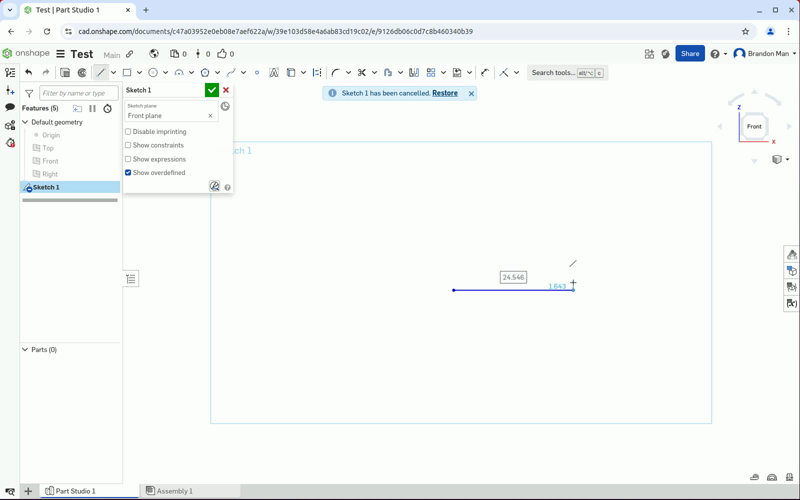
key_up(shift)
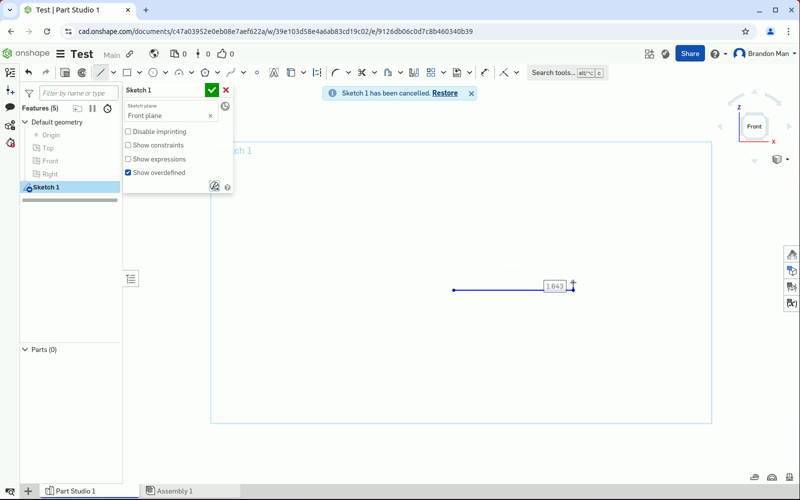
key_down(shift)
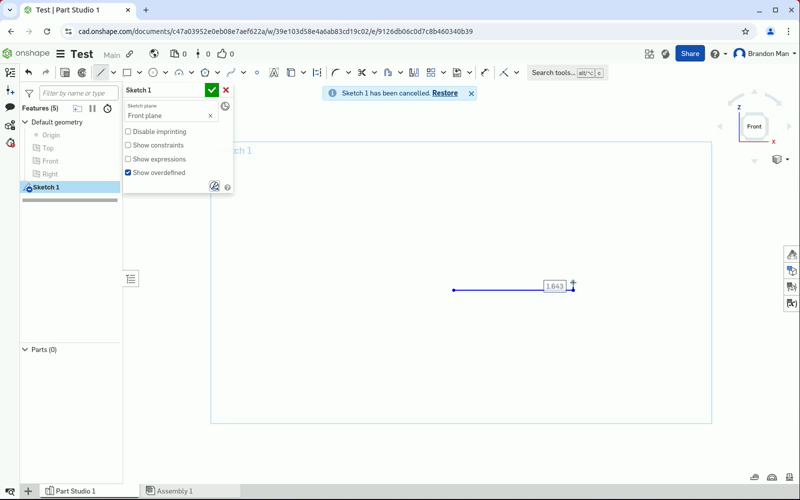
mouse_move(461, 282)
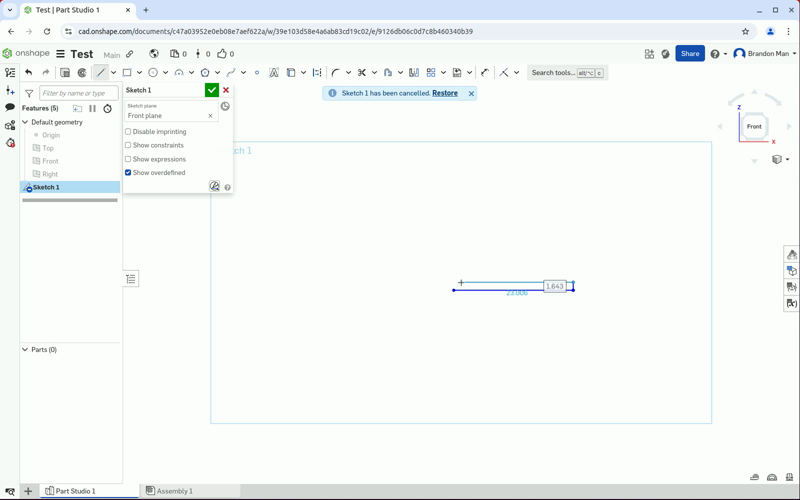
click(461, 282)
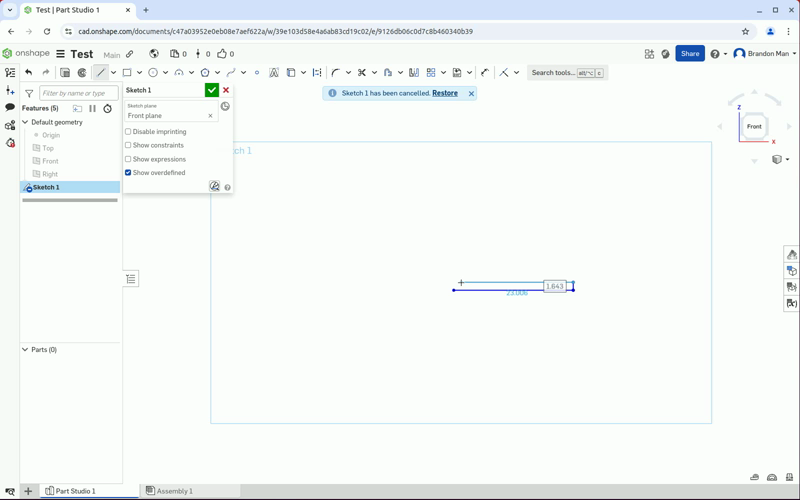
key_up(shift)
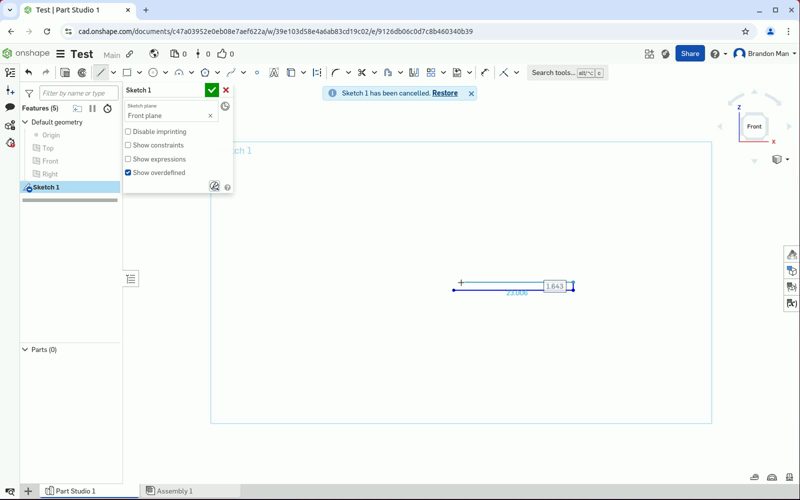
key_down(shift)
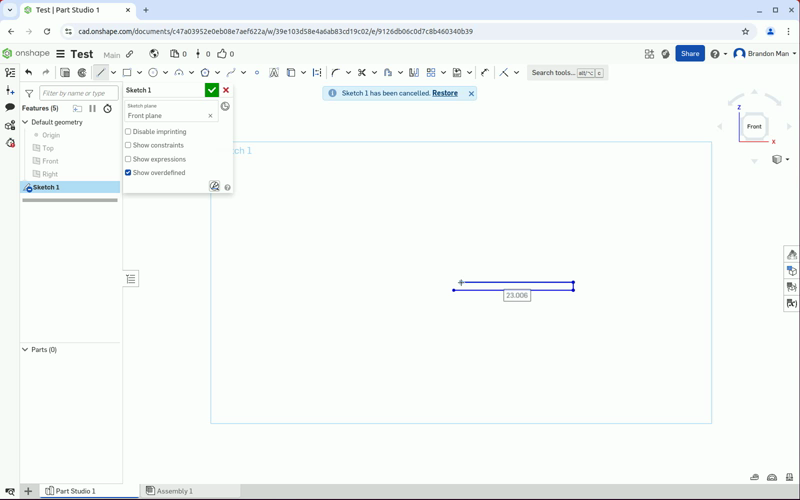
mouse_move(461, 216)
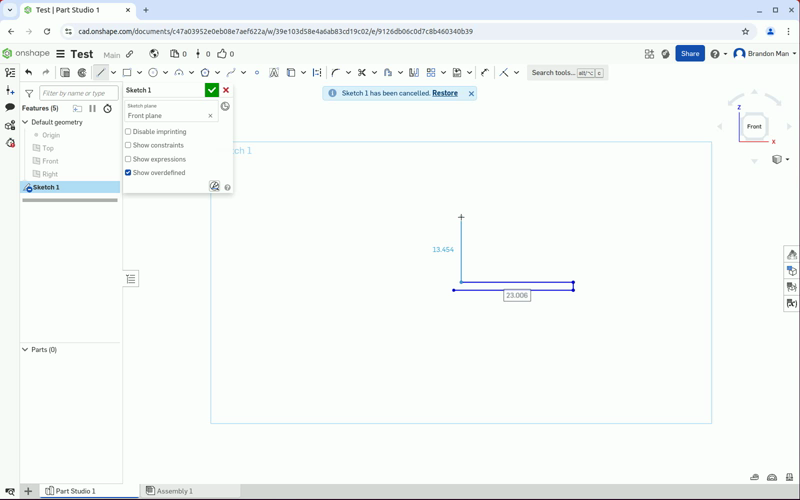
click(461, 216)
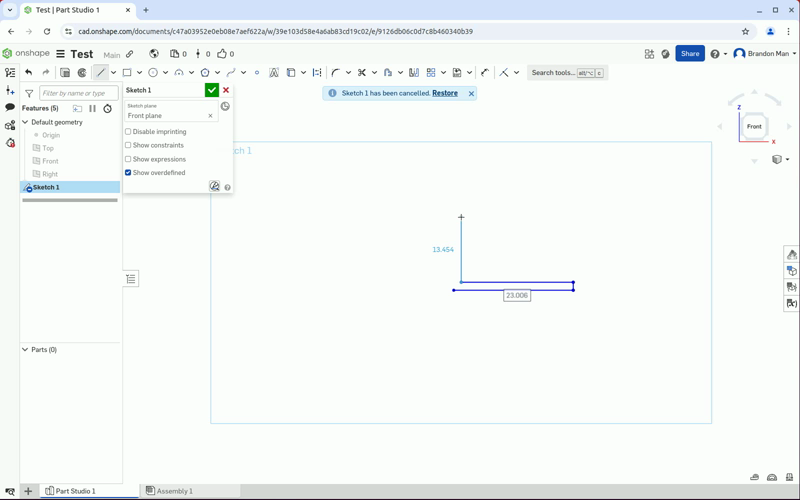
key_up(shift)
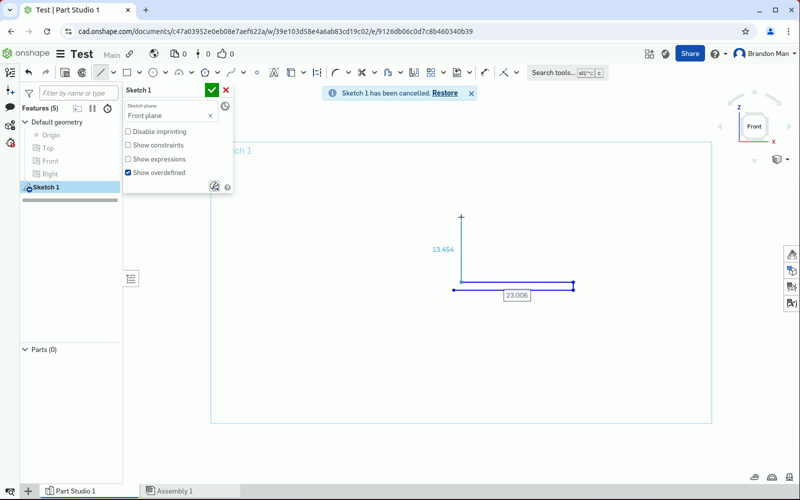
key_down(shift)
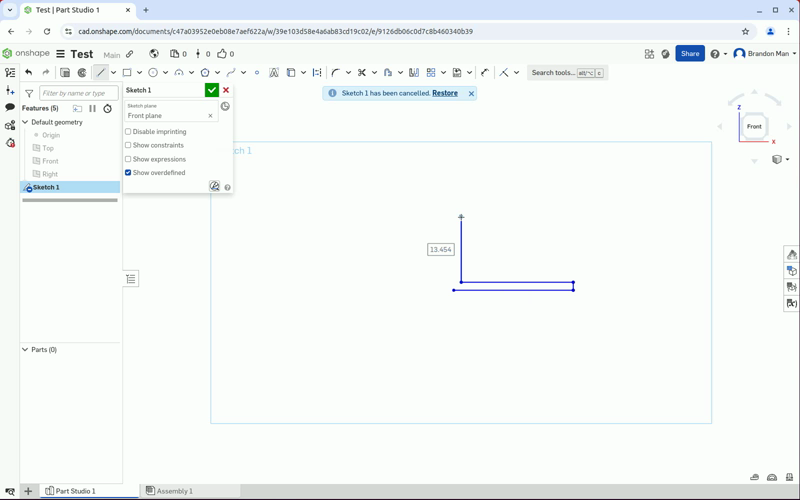
mouse_move(491, 216)
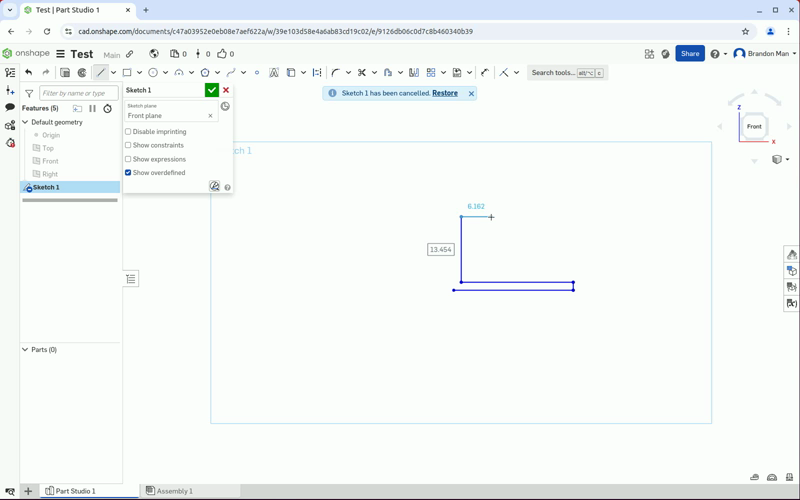
mouse_move(453, 216)
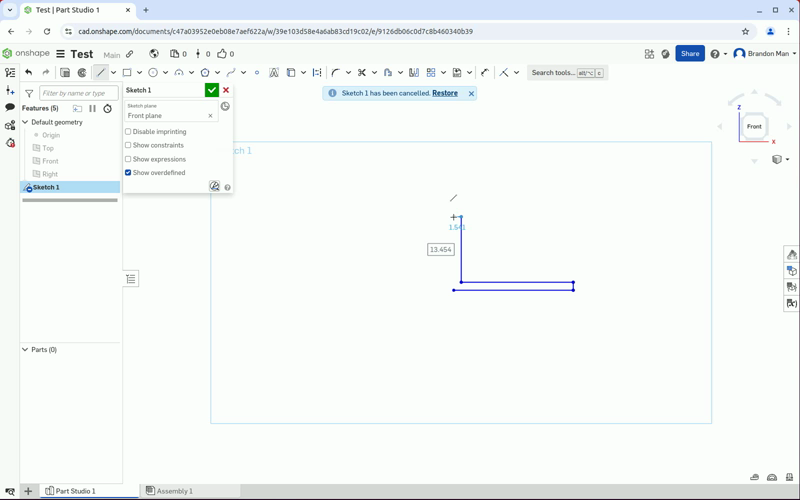
click(453, 216)
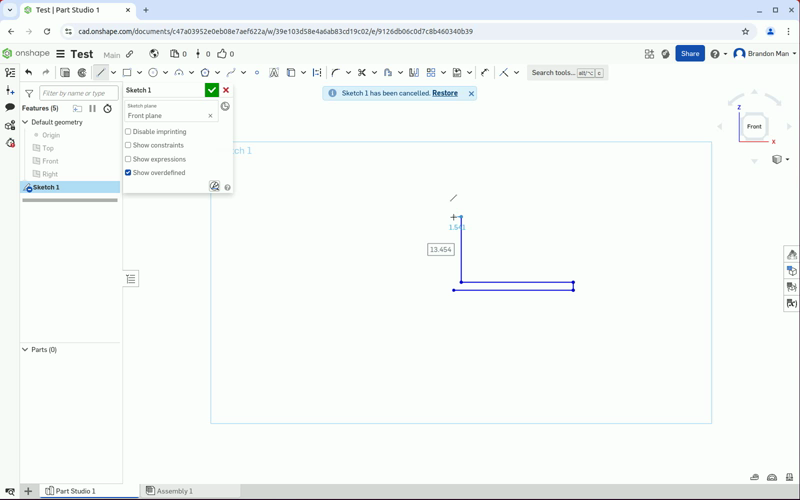
key_up(shift)
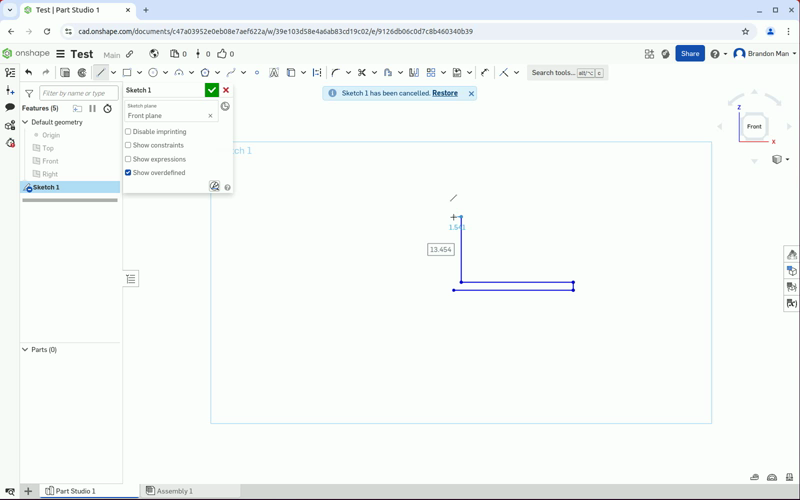
key_down(shift)
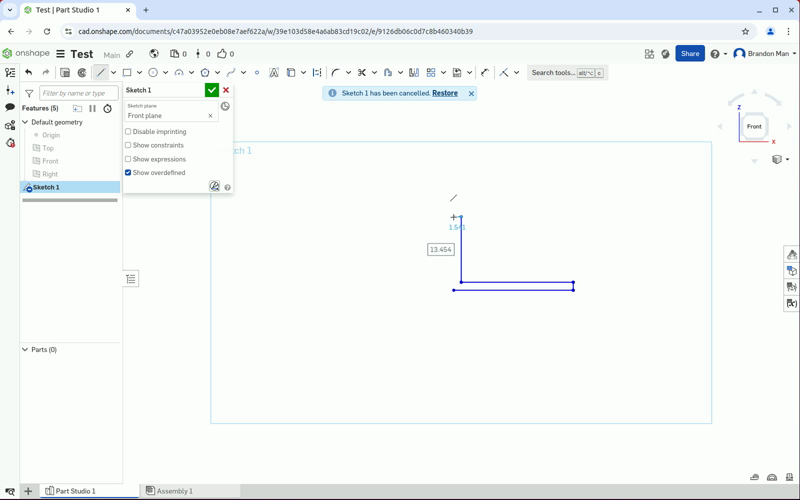
mouse_move(453, 290)
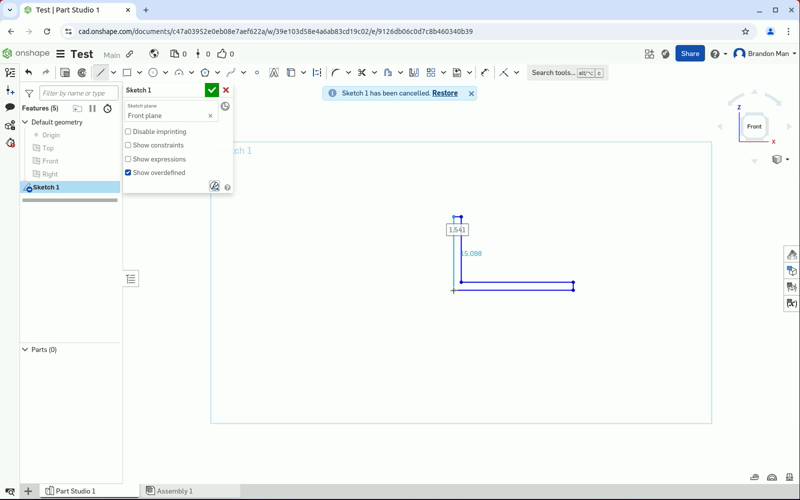
key_up(shift)
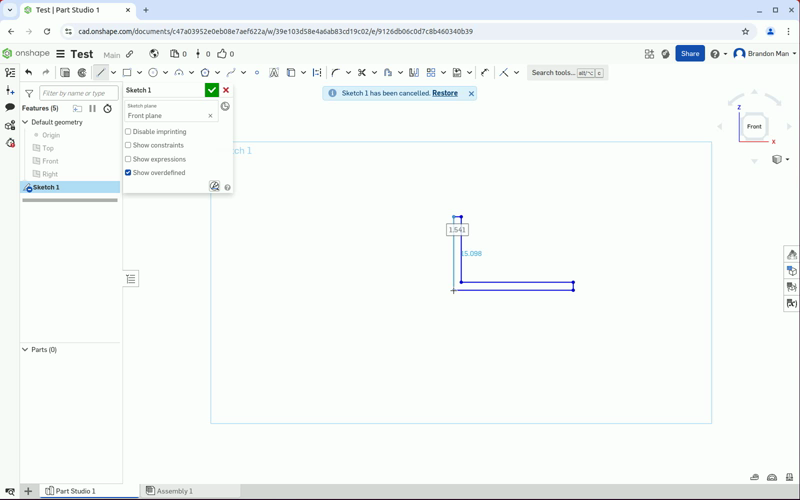
click(453, 290)
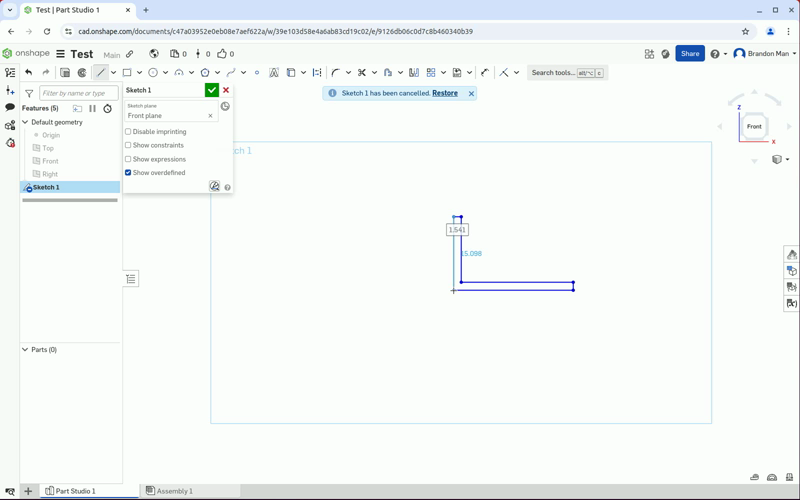
key(esc)
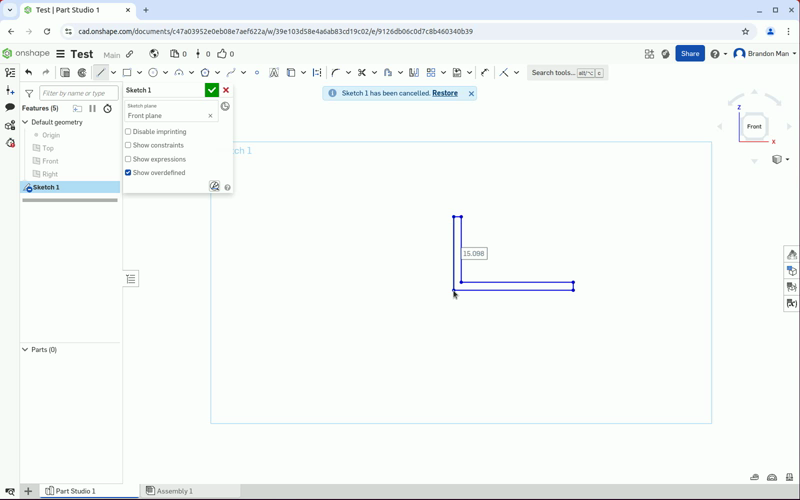
mouse_move(456, 280)
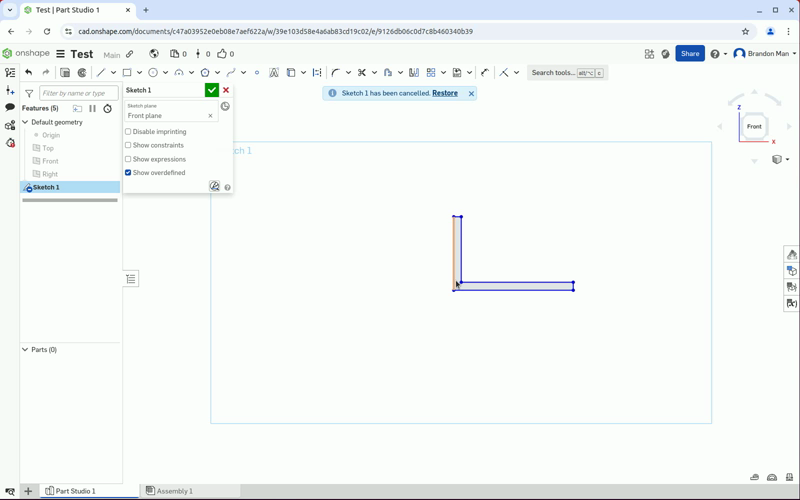
scroll(6)
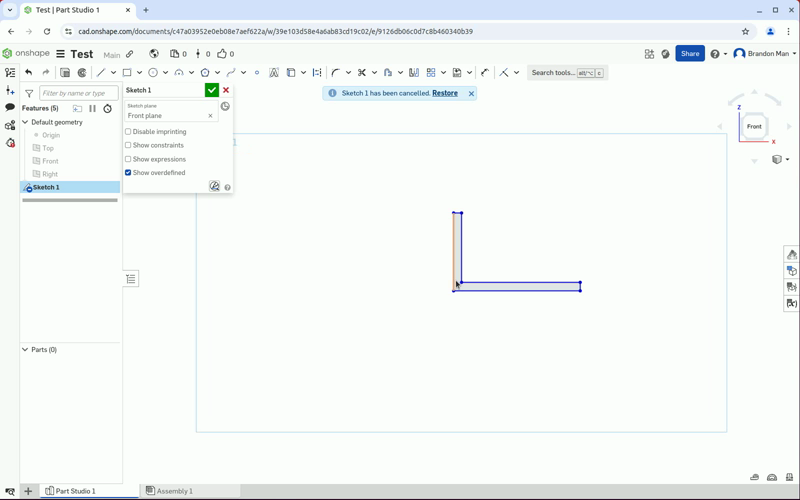
scroll(6)
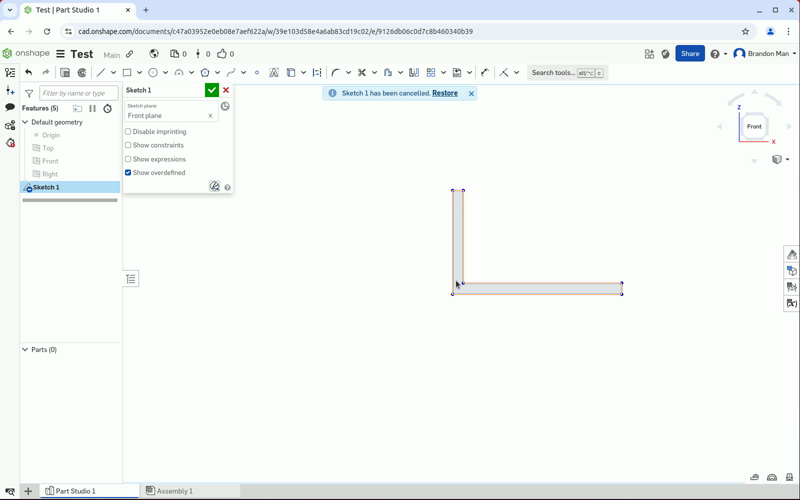
scroll(6)
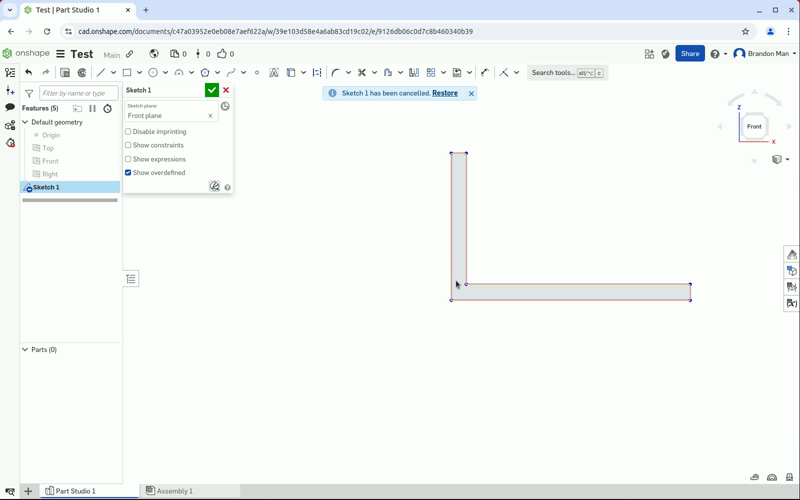
scroll(6)
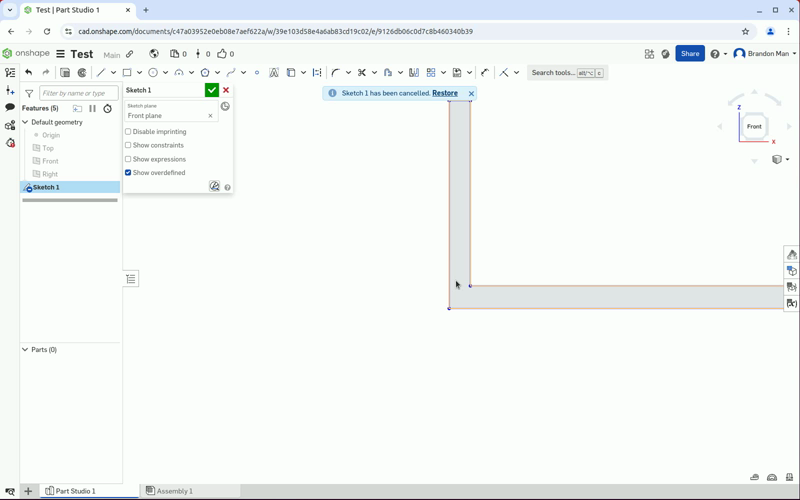
scroll(6)
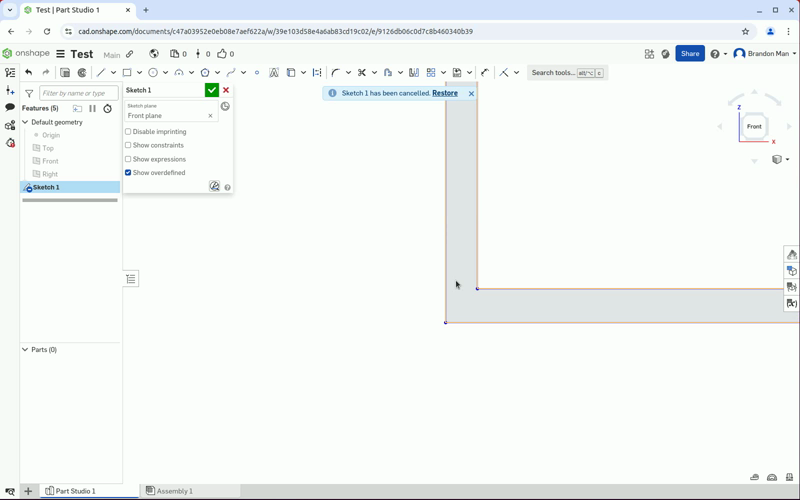
scroll(6)
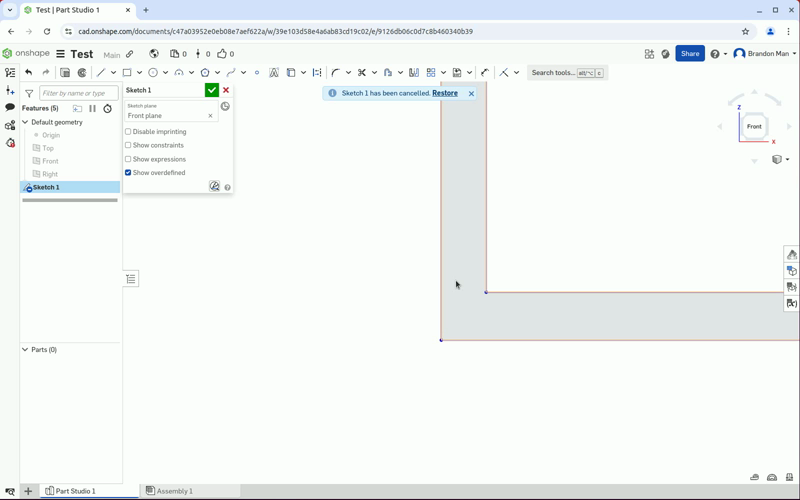
scroll(6)
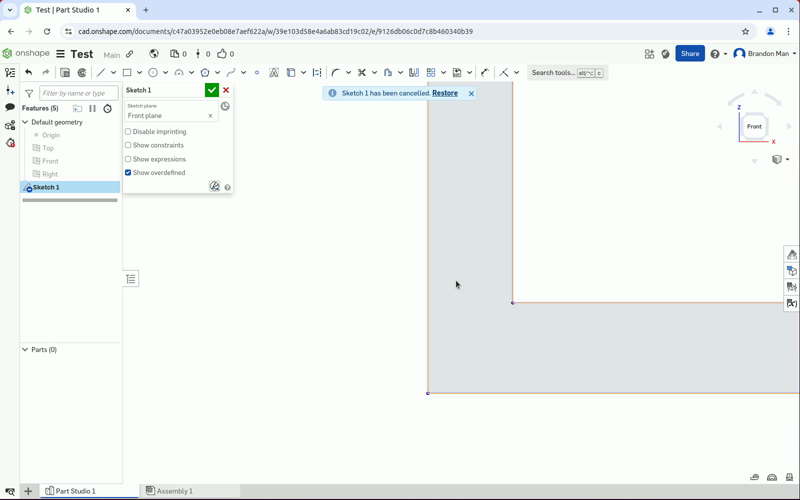
click(456, 280)
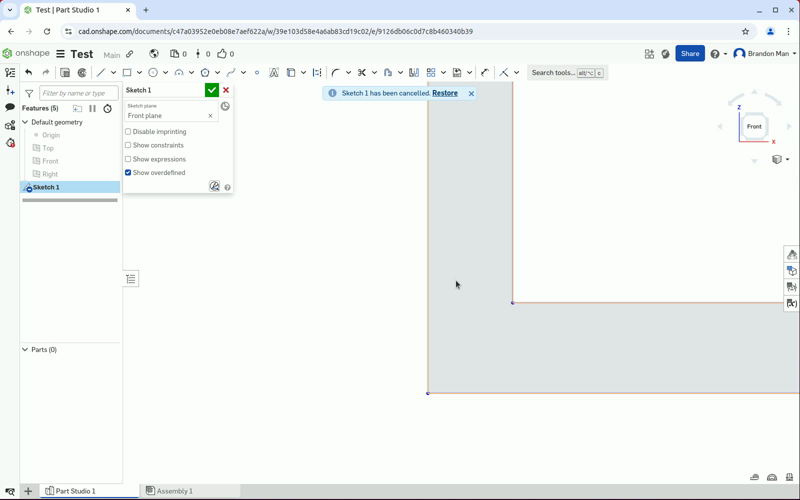
scroll(-6)
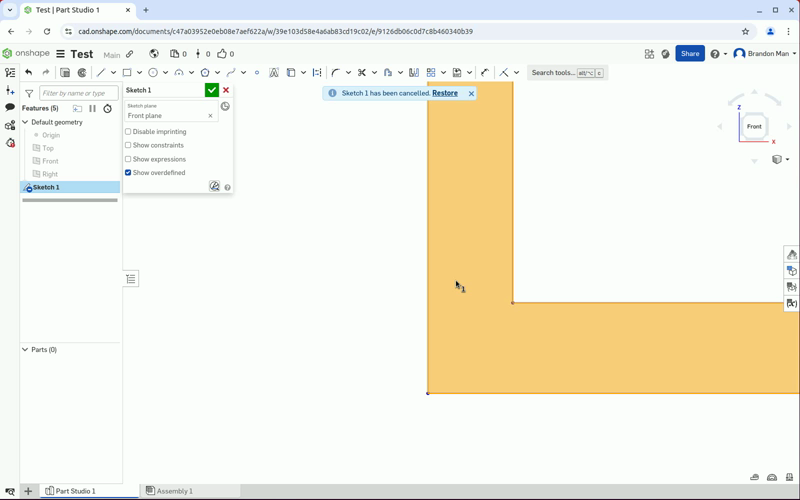
scroll(-6)
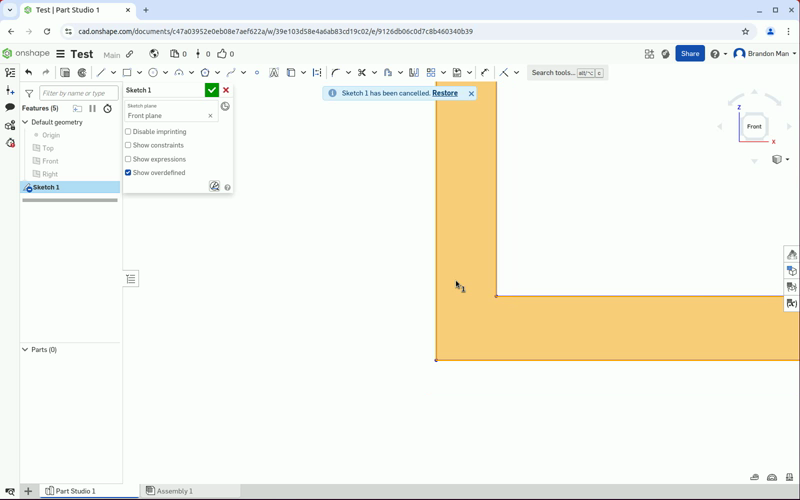
scroll(-6)
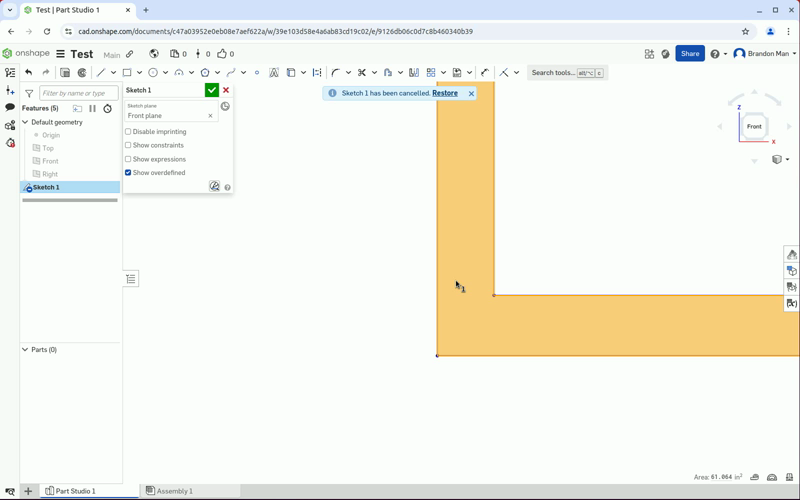
scroll(-6)
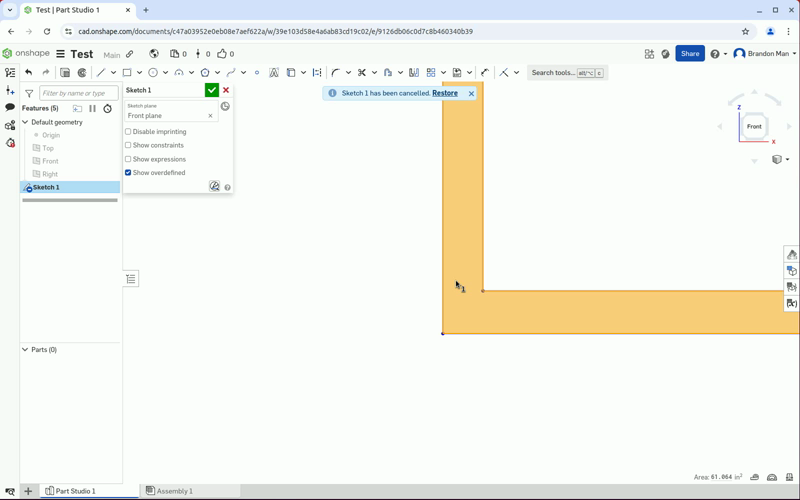
scroll(-6)
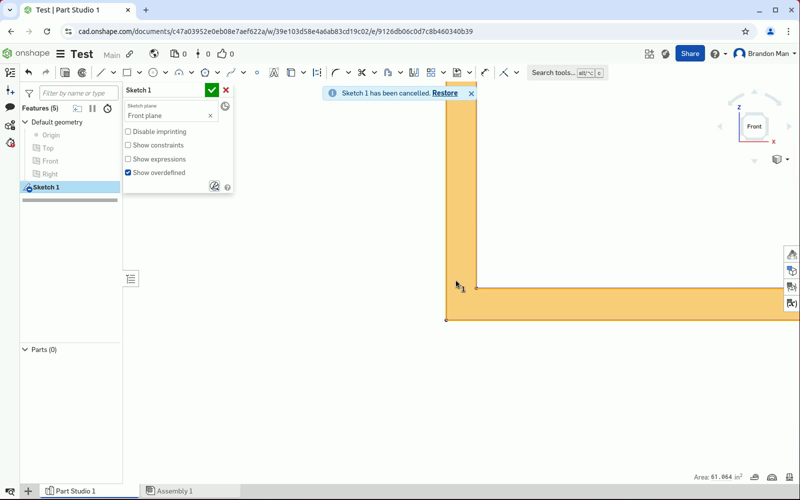
scroll(-6)
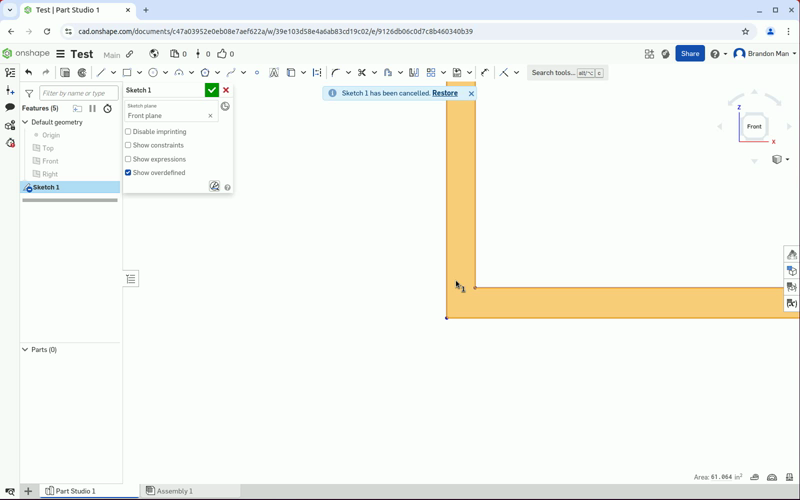
scroll(-6)
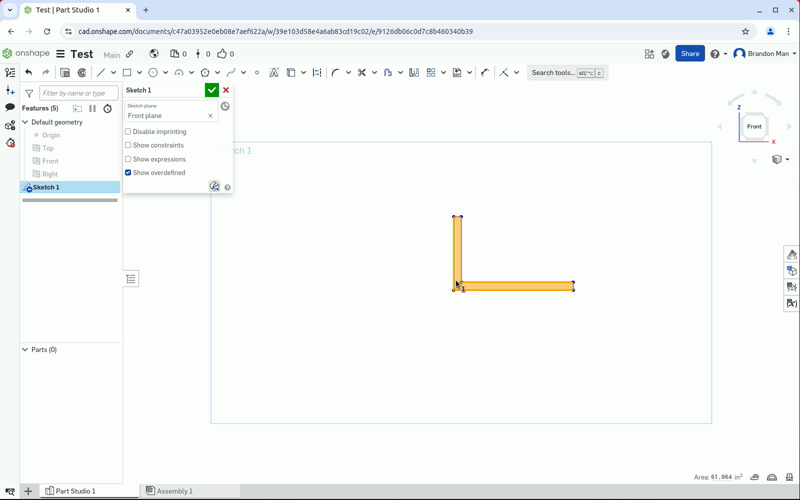
mouse_move(73, 352)
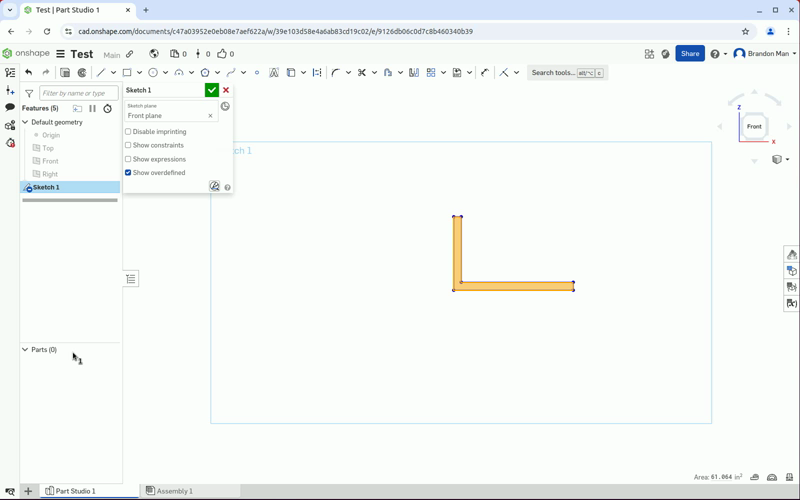
key(shift+y)
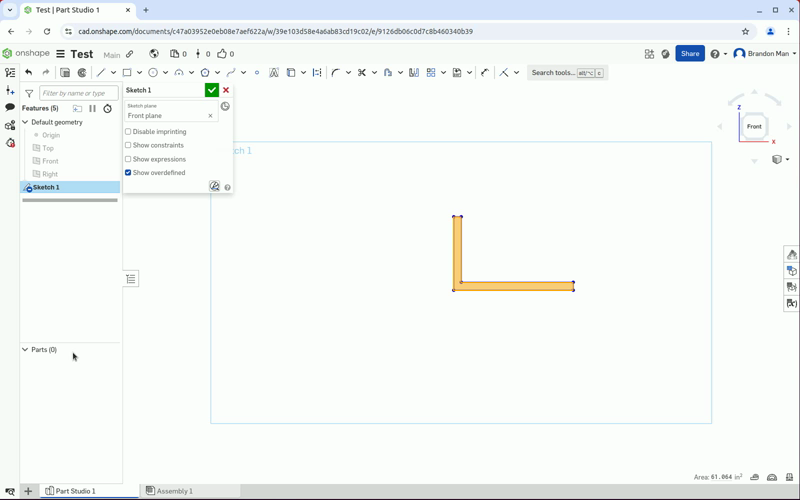
key(shift+e)
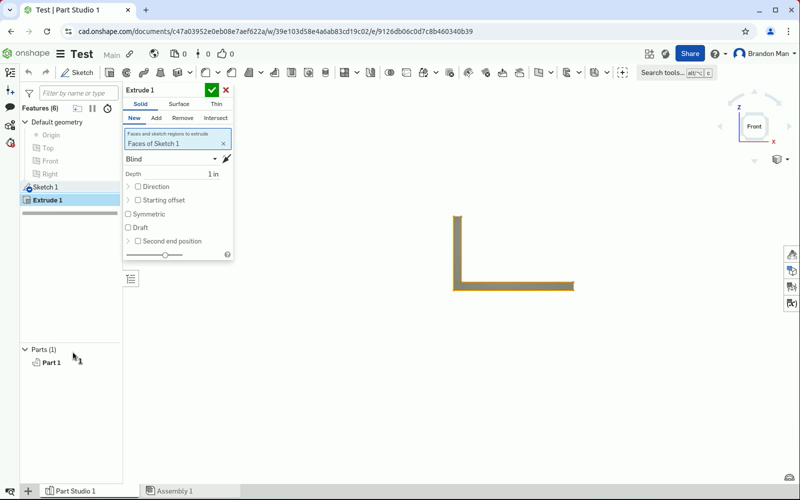
mouse_move(143, 106)
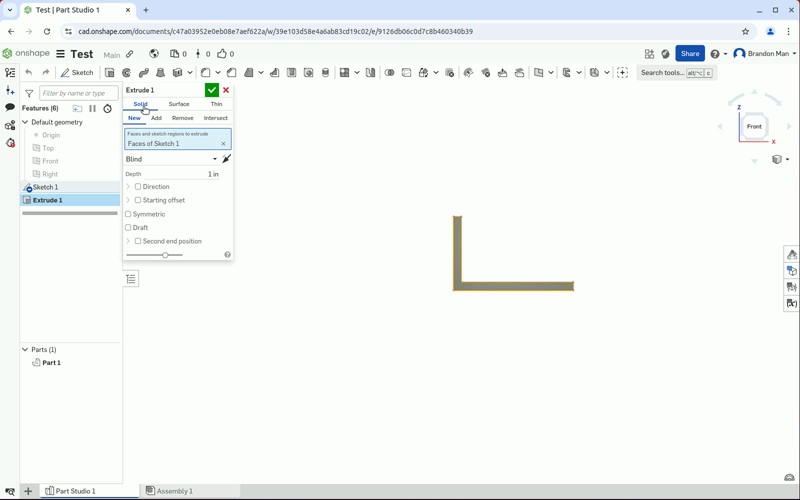
click(143, 106)
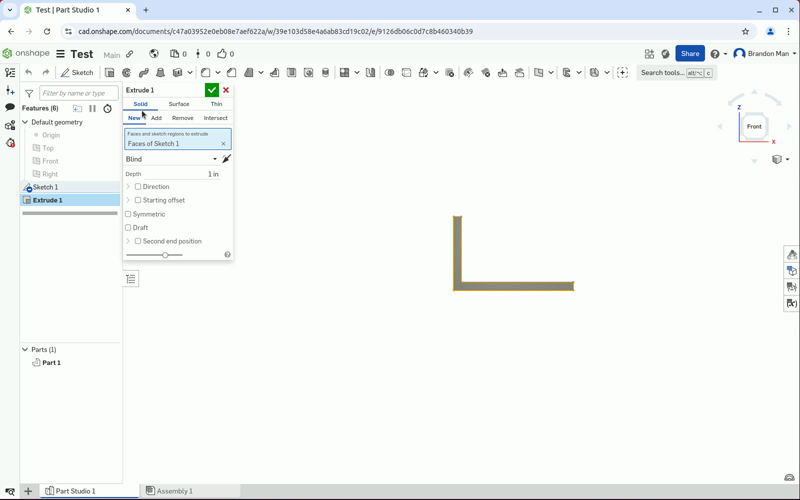
mouse_move(137, 120)
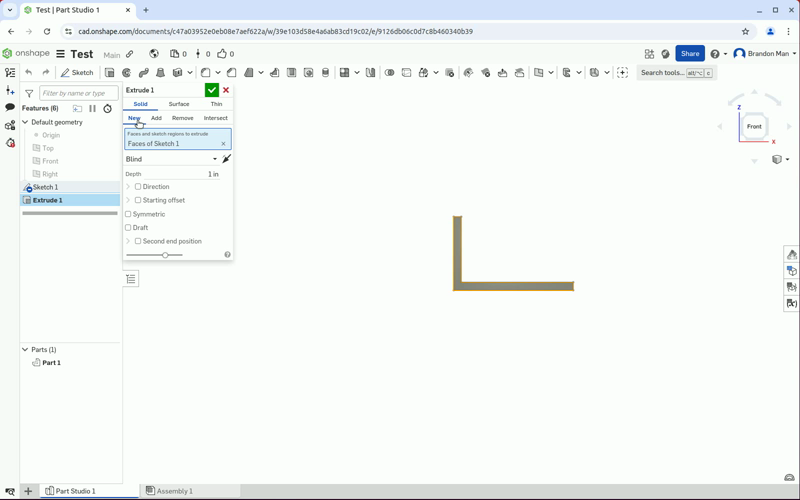
click(137, 120)
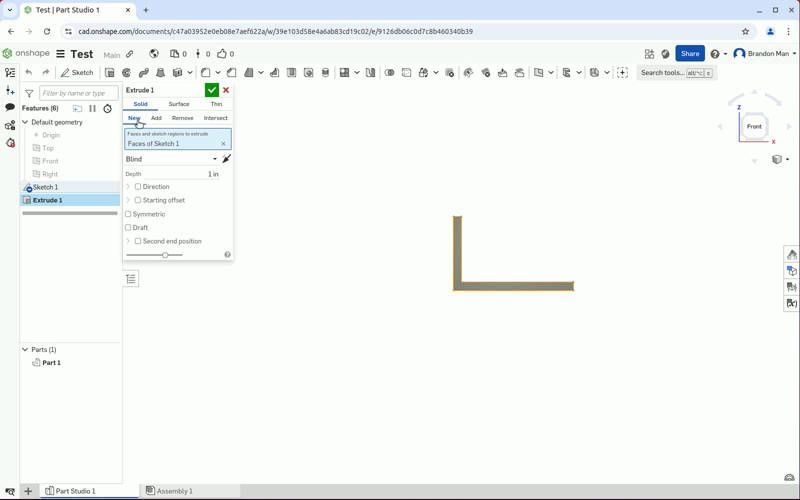
key(tab, 4)
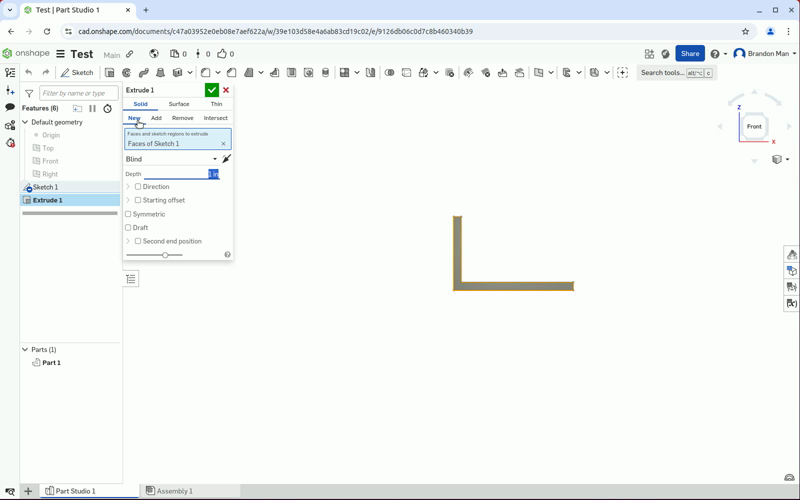
text(11.073)
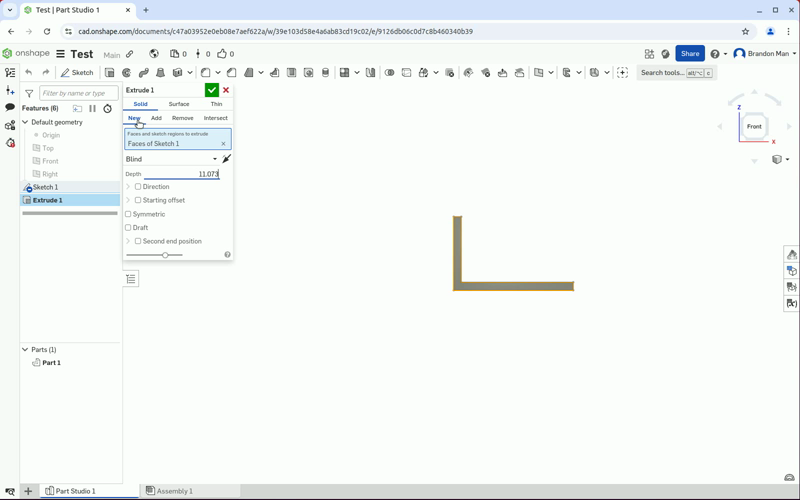
key(tab, 3)
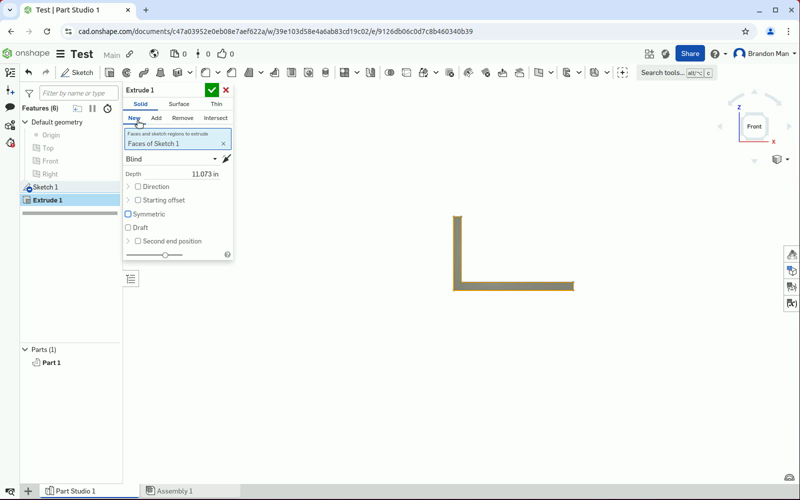
key(tab, 2)
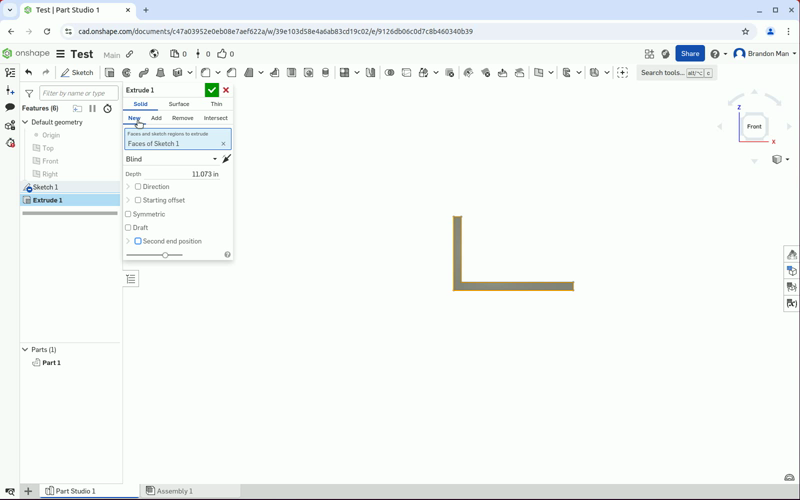
key(space)
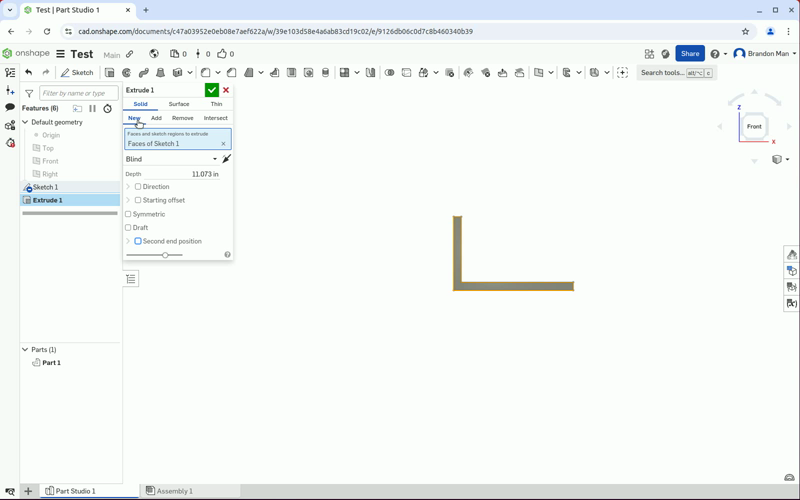
key(tab, 3)
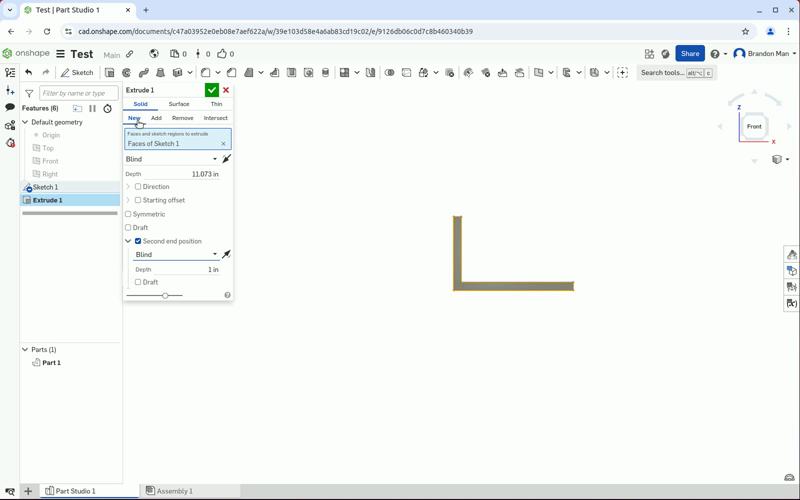
text(11.073)
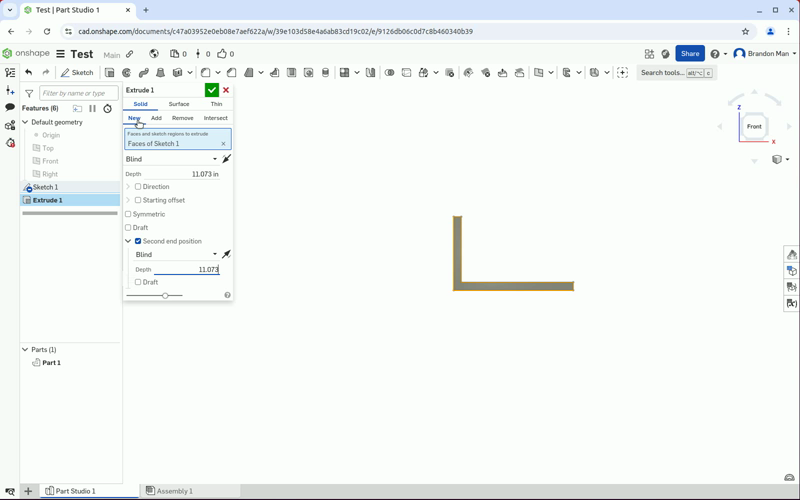
key(enter)
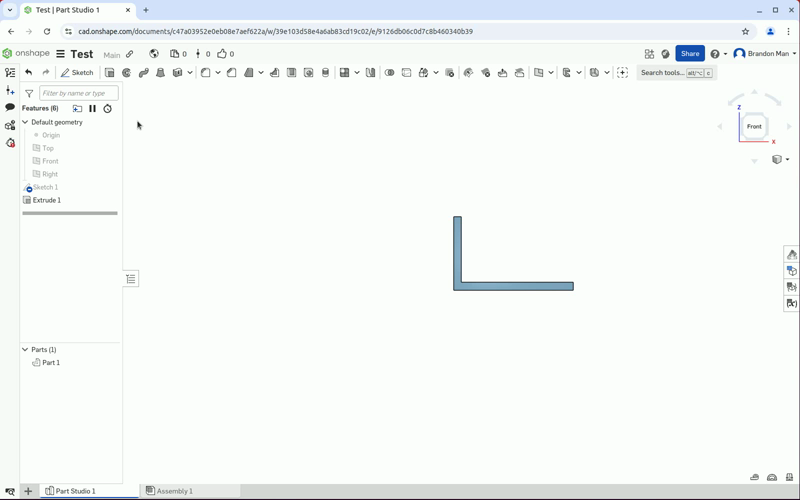
key(shift+h)
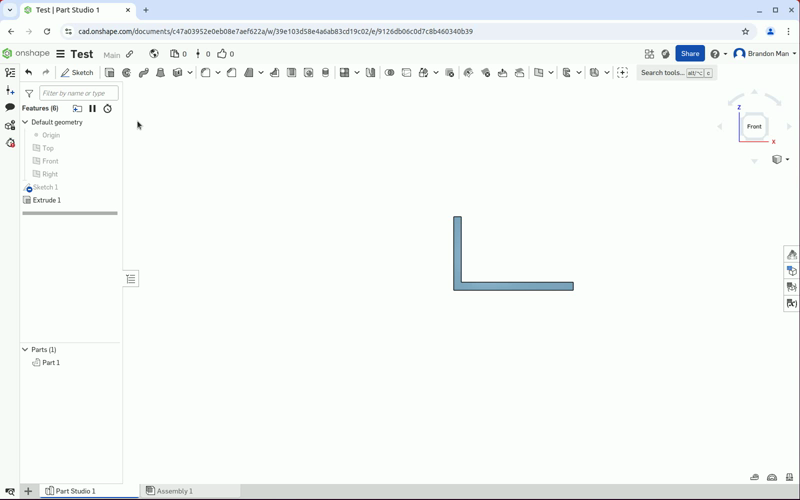
key(shift+h)
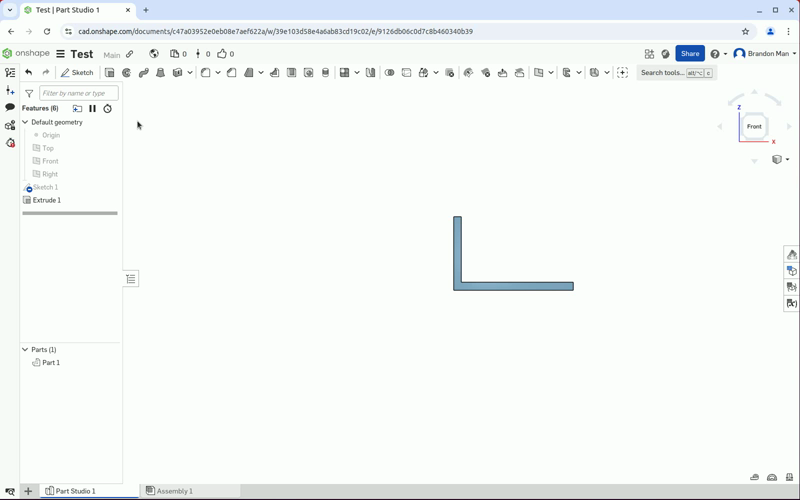
mouse_move(73, 189)
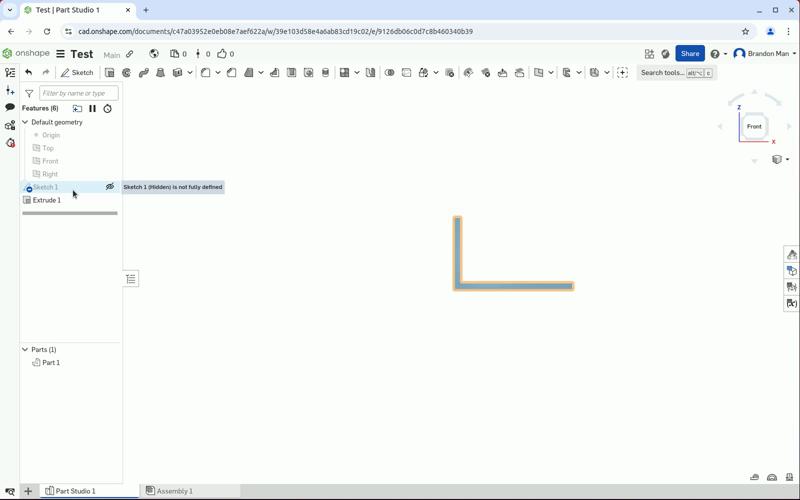
click(73, 189)
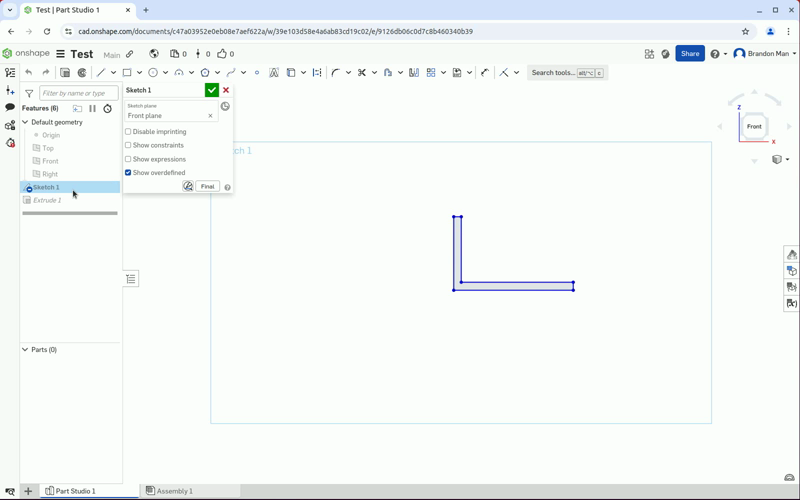
mouse_move(229, 92)
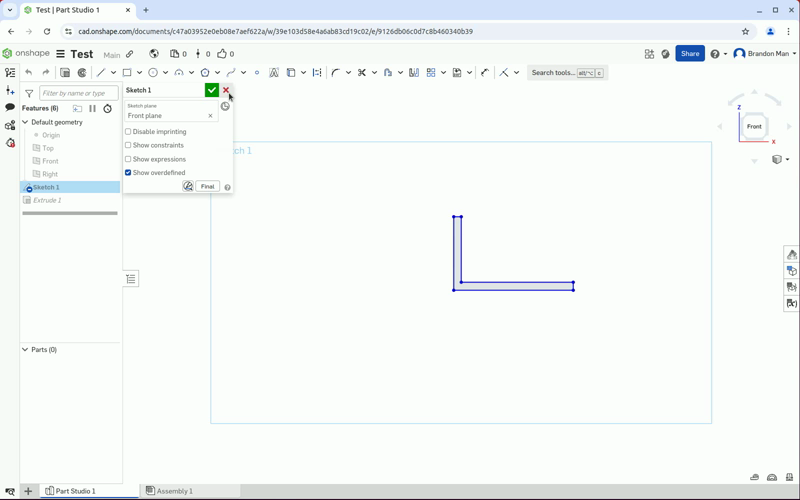
click(229, 92)
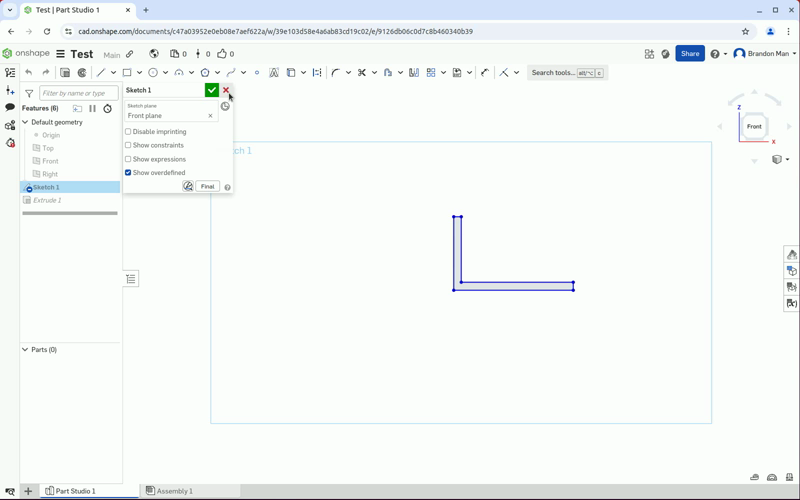
key(shift+s)
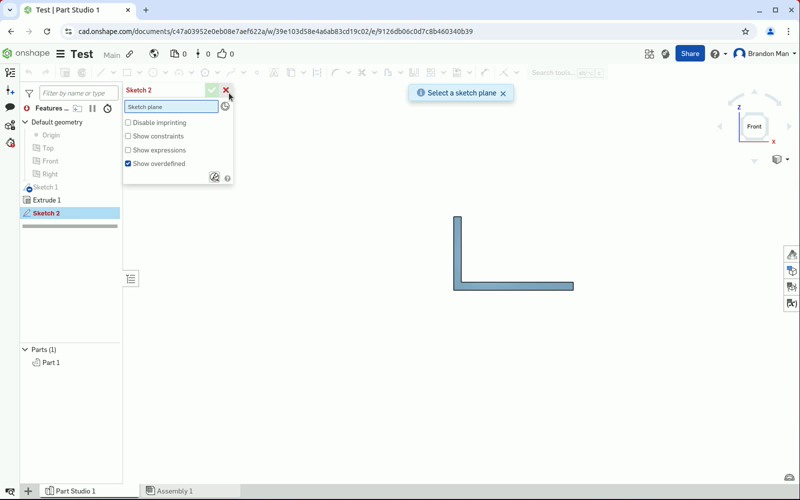
mouse_move(73, 163)
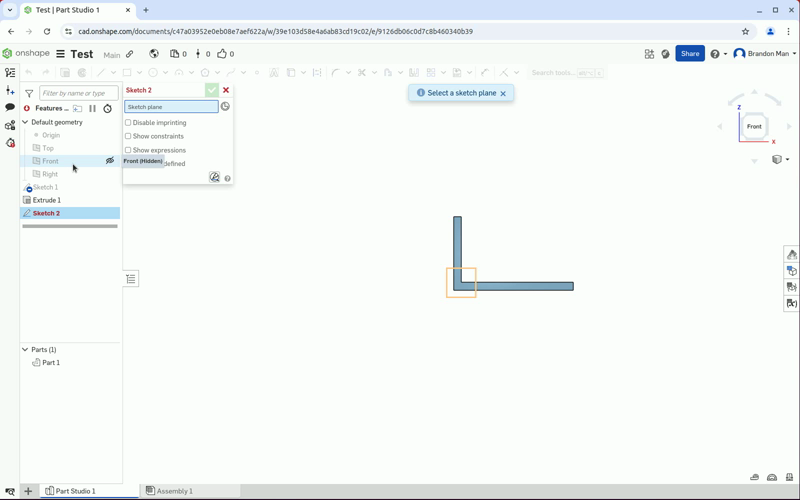
click(73, 163)
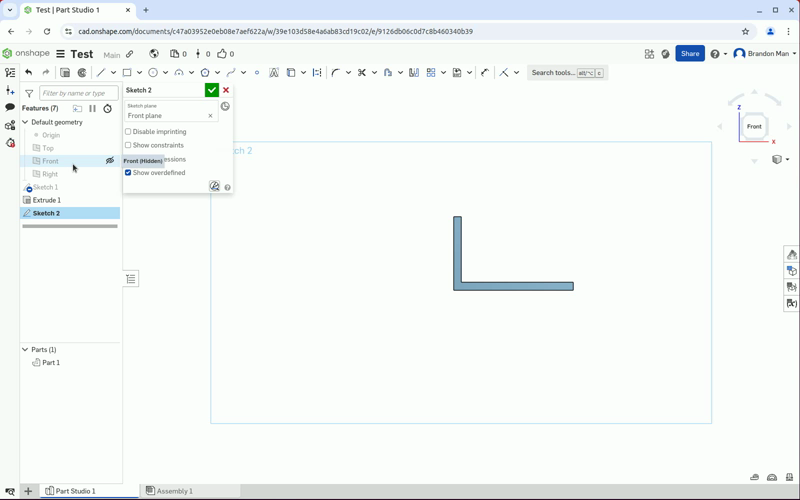
mouse_move(73, 352)
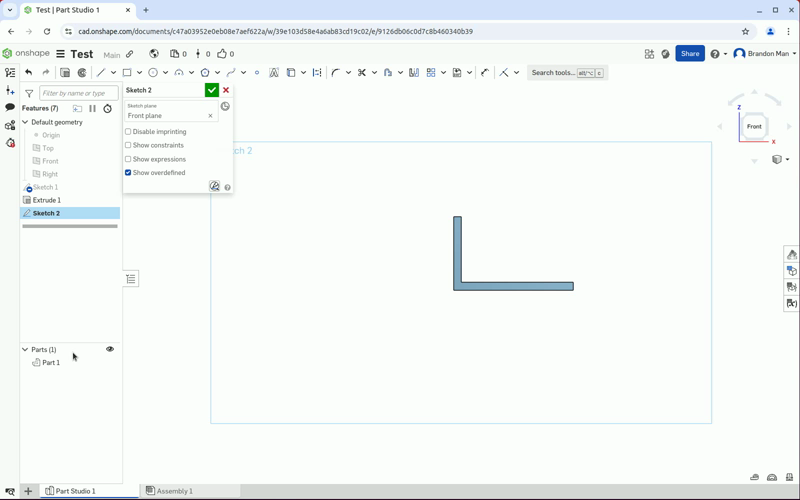
key(y)
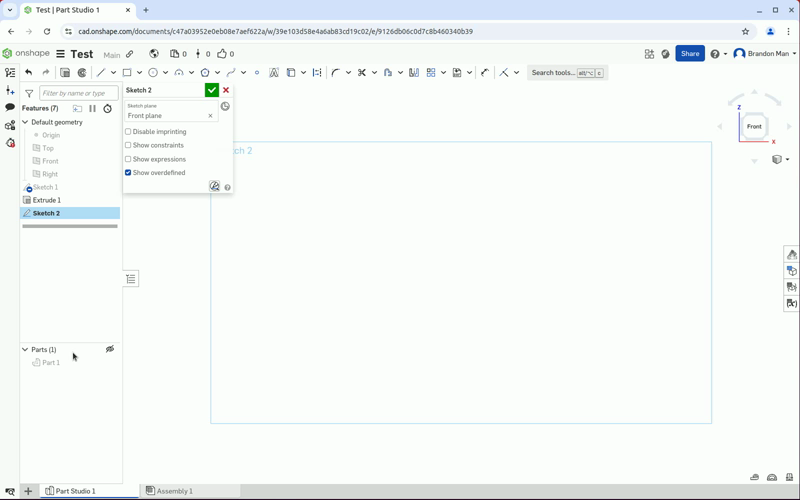
key(l)
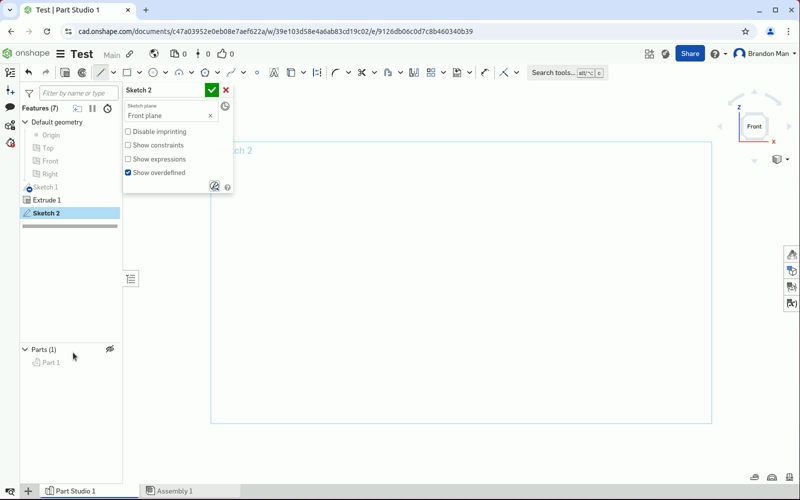
key_down(shift)
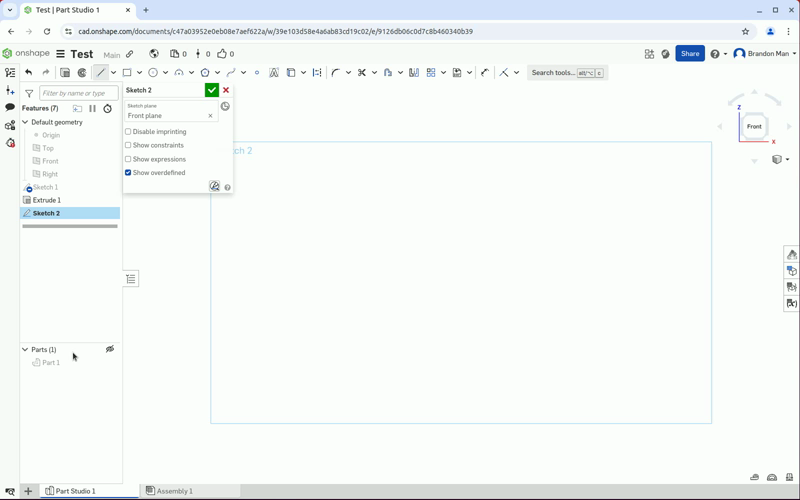
mouse_move(460, 282)
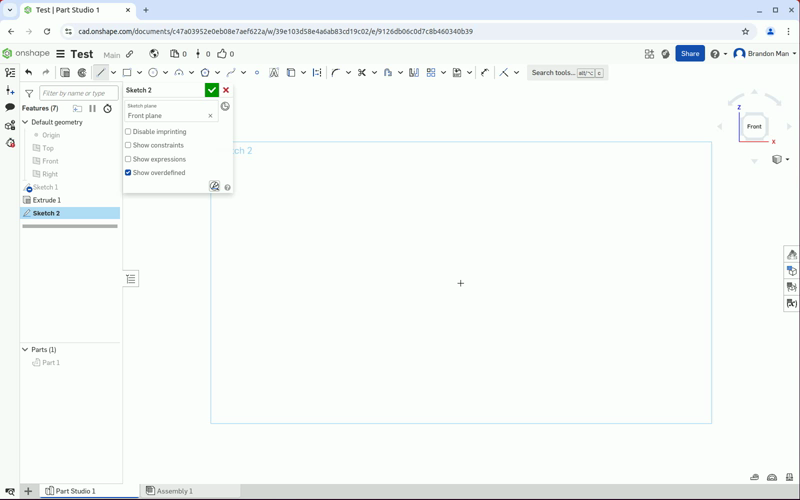
click(460, 282)
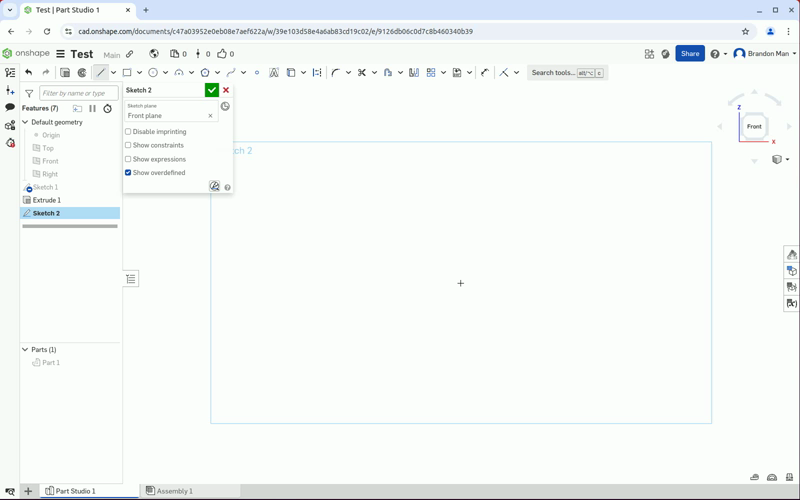
key_up(shift)
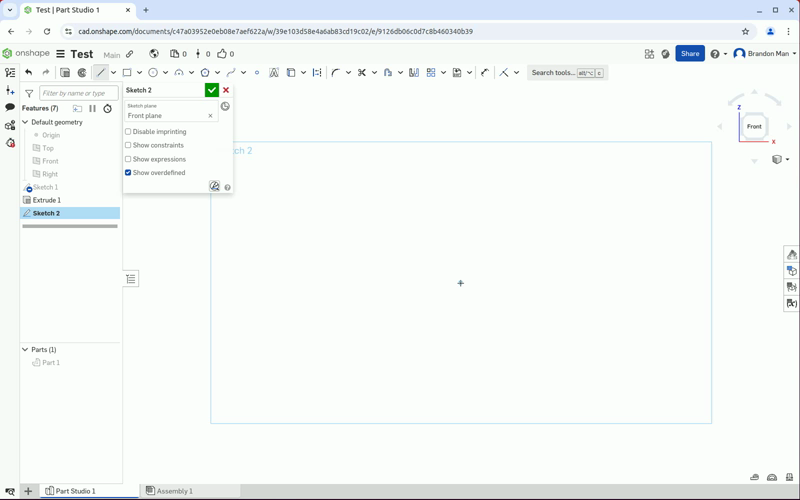
key_down(shift)
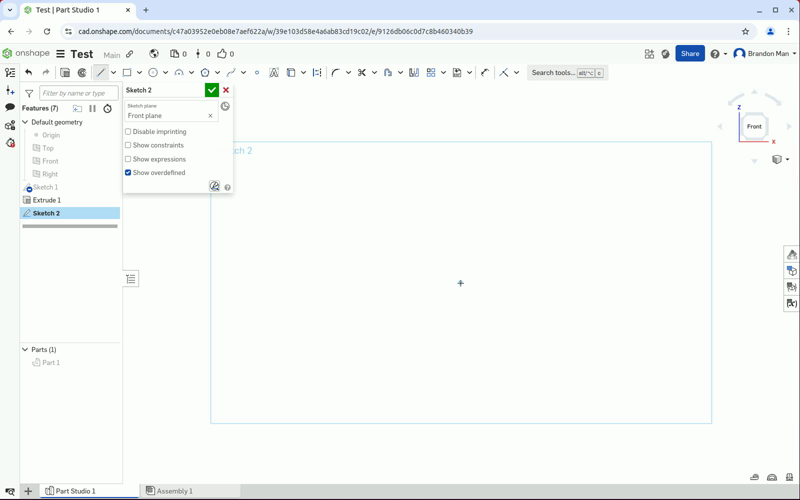
mouse_move(569, 282)
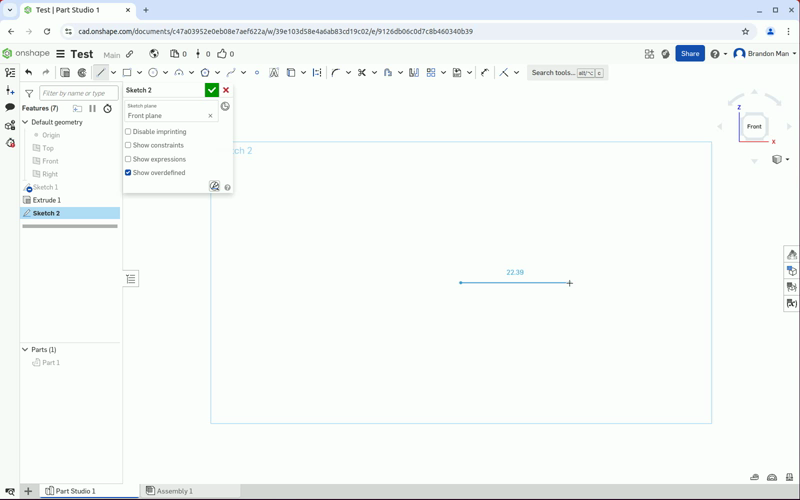
click(569, 282)
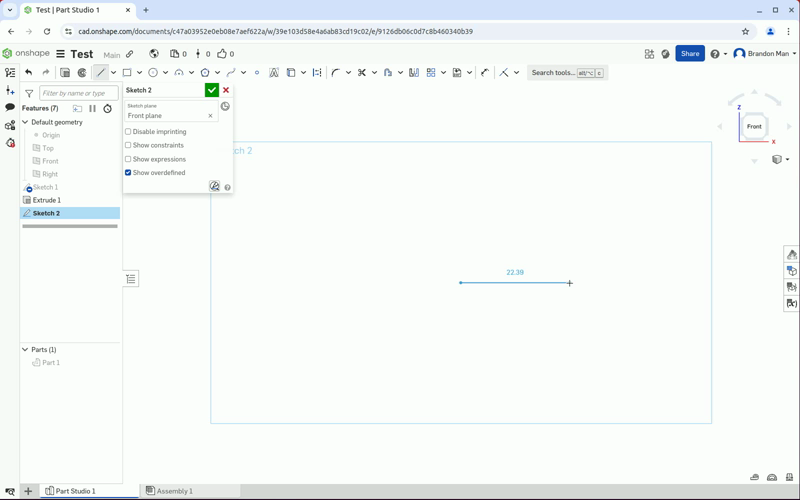
key_up(shift)
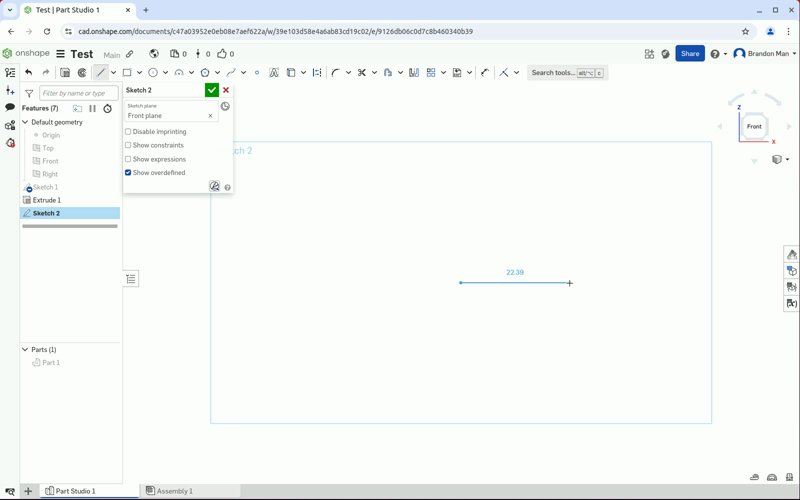
key_down(shift)
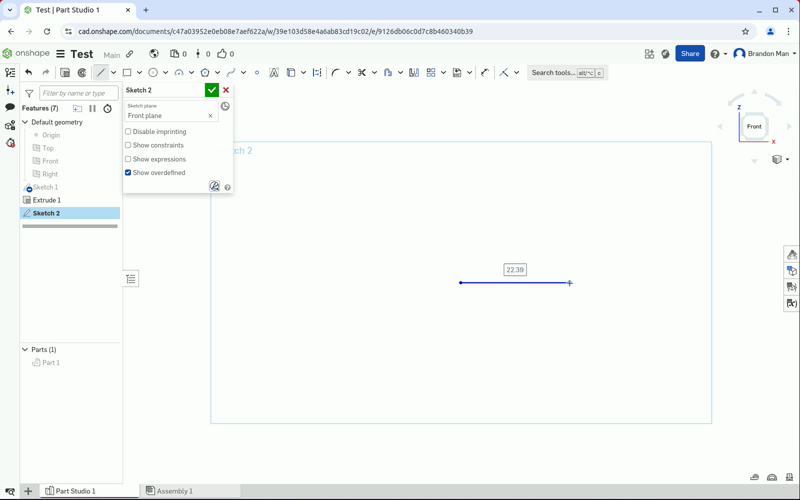
mouse_move(460, 220)
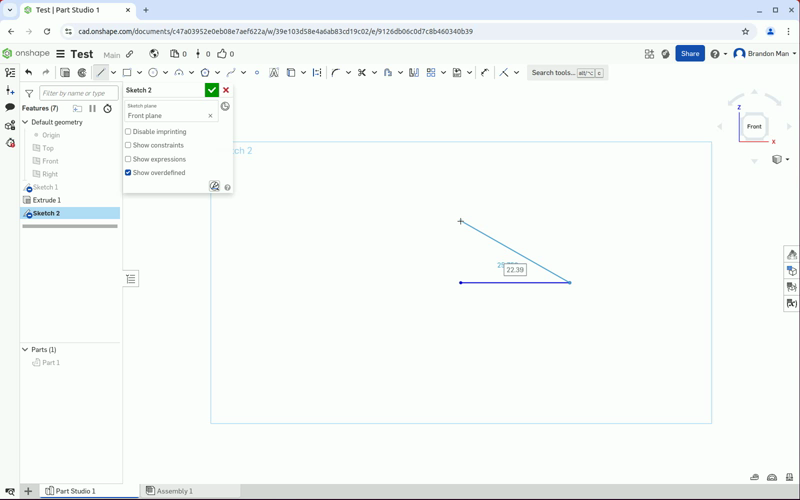
click(460, 220)
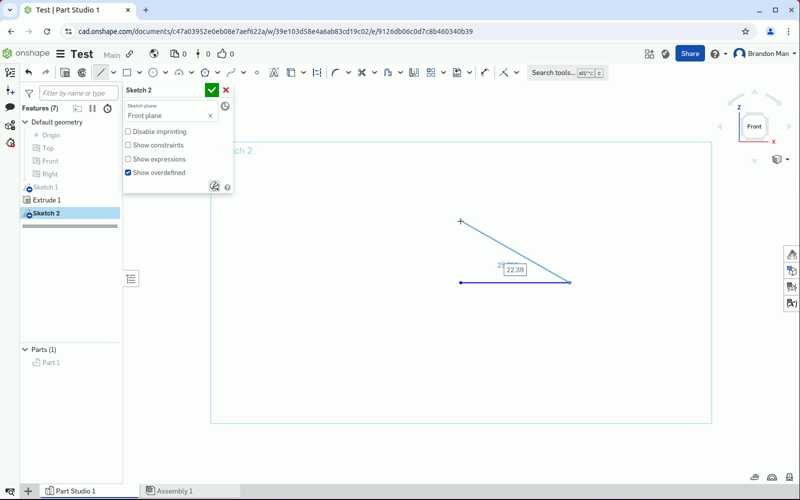
key_up(shift)
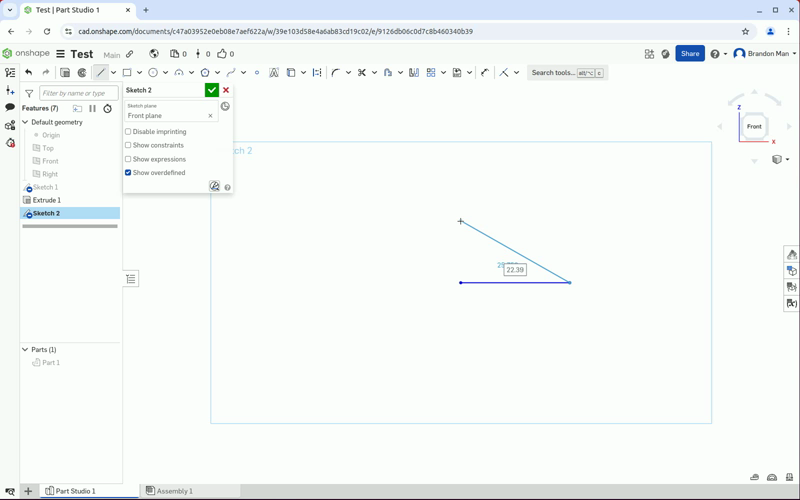
key_down(shift)
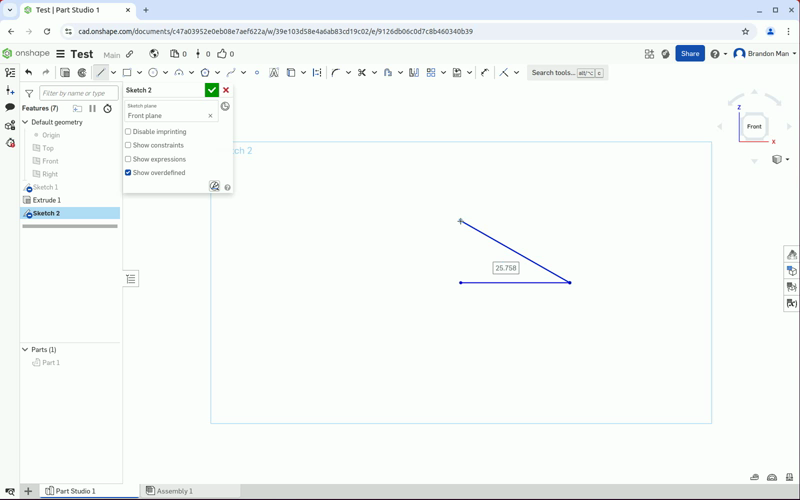
mouse_move(460, 282)
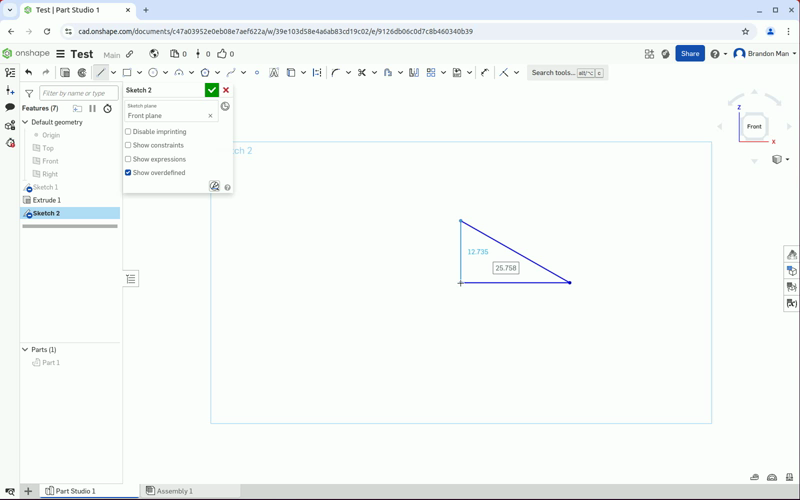
key_up(shift)
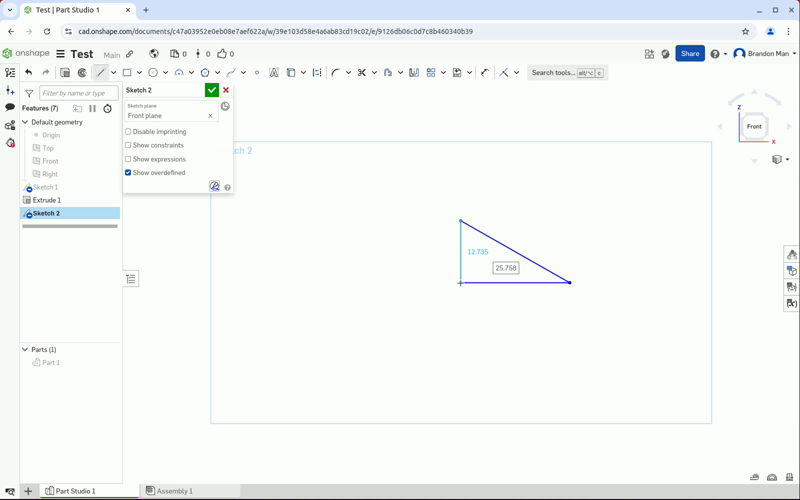
click(460, 282)
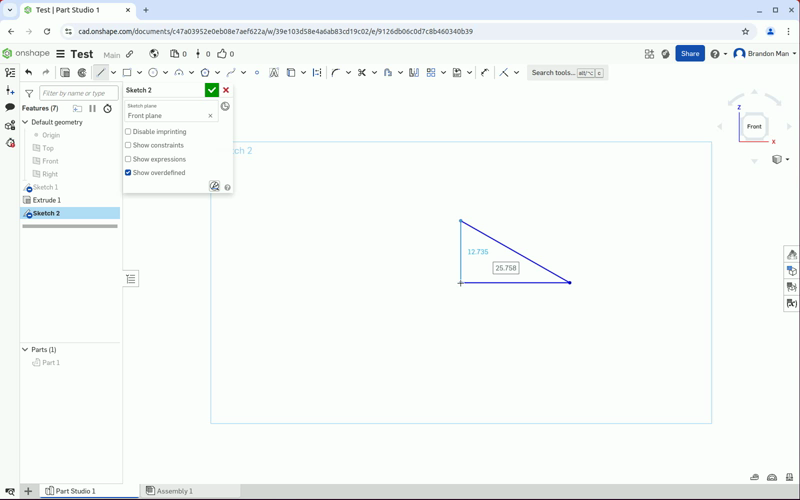
key(esc)
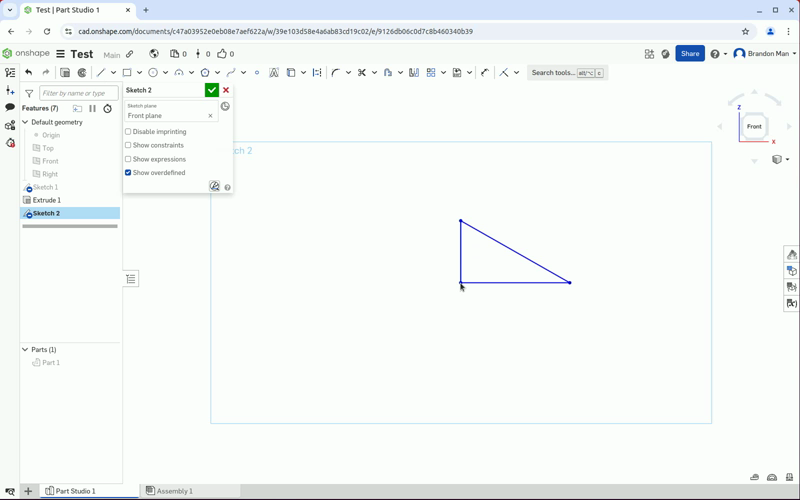
mouse_move(502, 250)
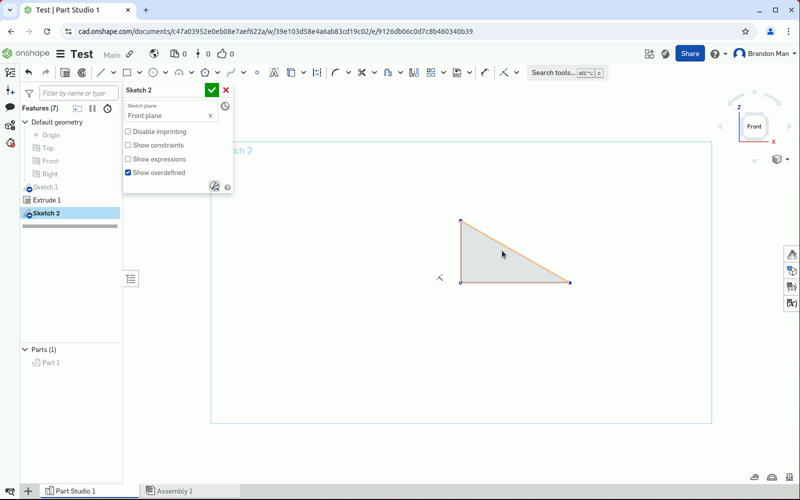
click(502, 250)
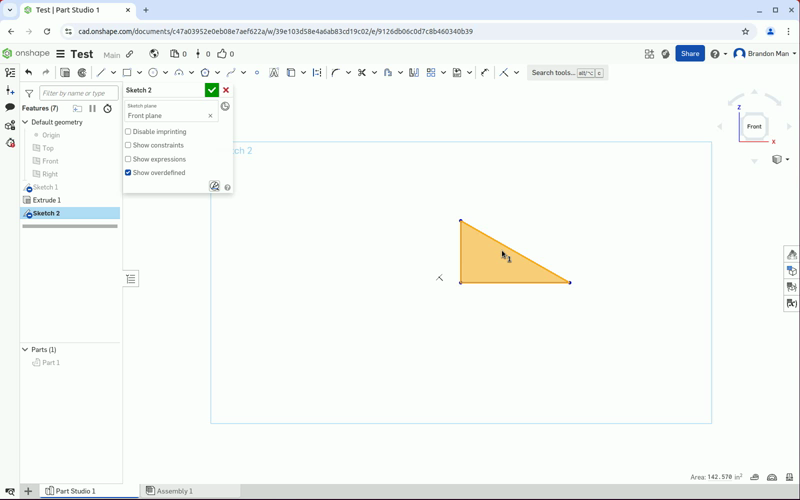
mouse_move(73, 352)
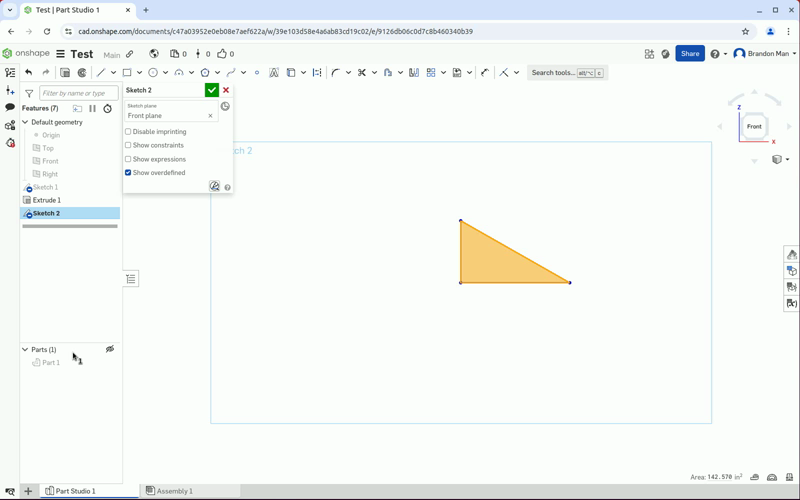
key(shift+y)
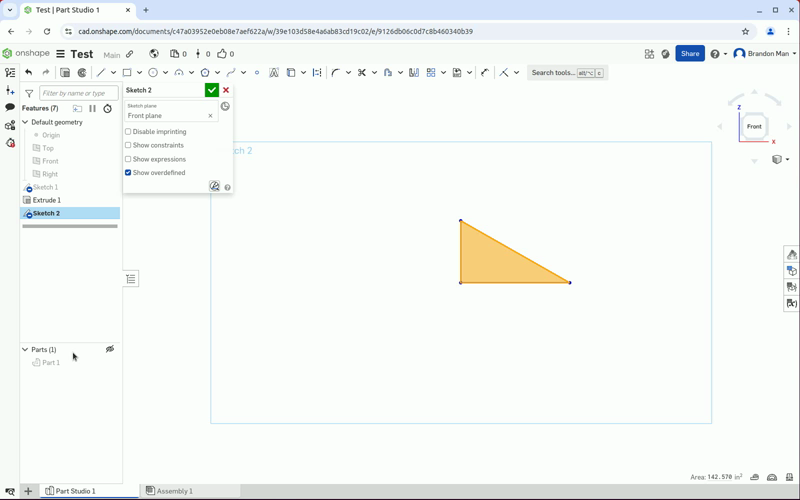
key(shift+e)
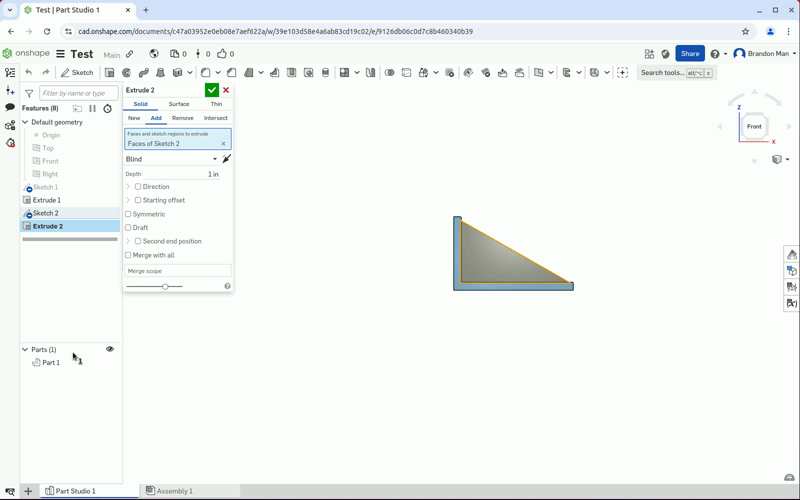
mouse_move(143, 106)
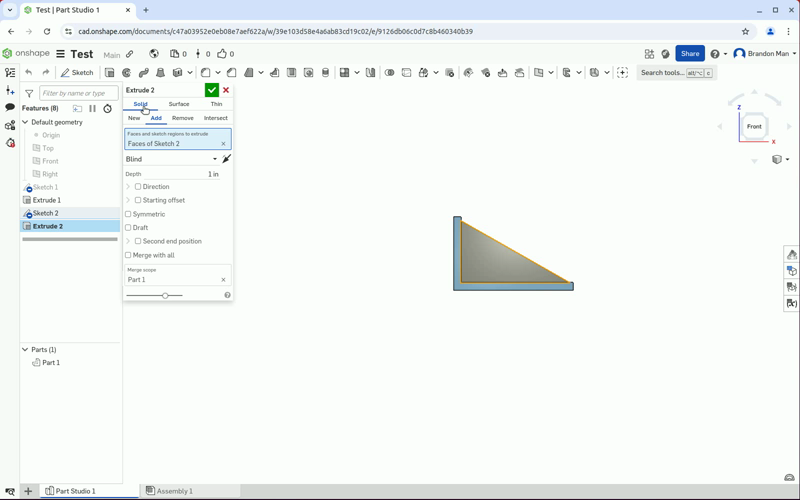
click(143, 106)
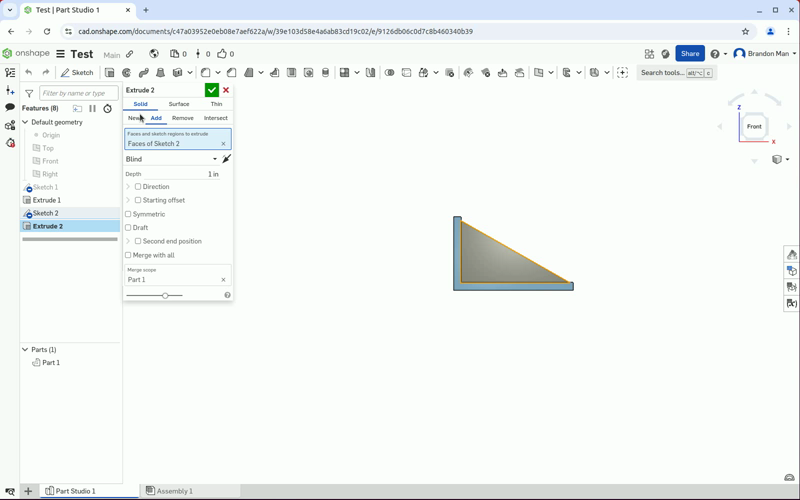
mouse_move(137, 120)
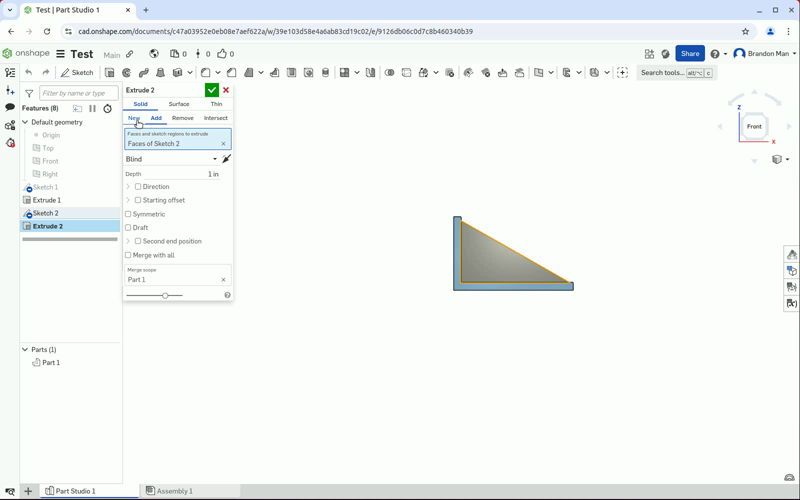
click(137, 120)
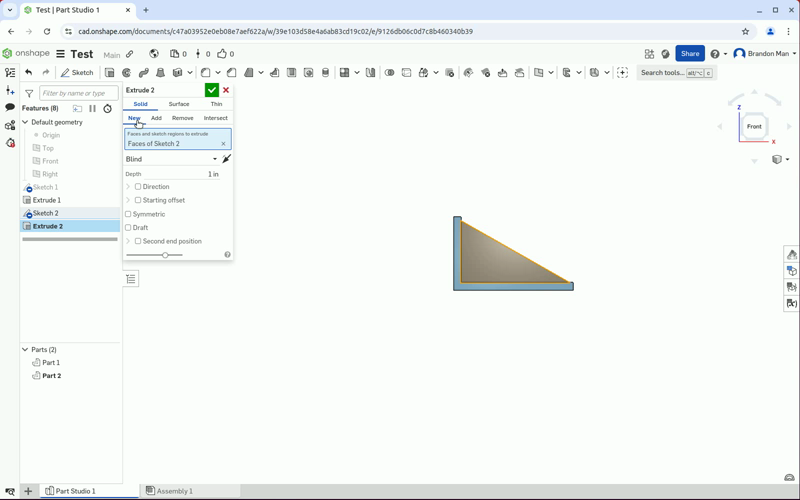
key(tab, 4)
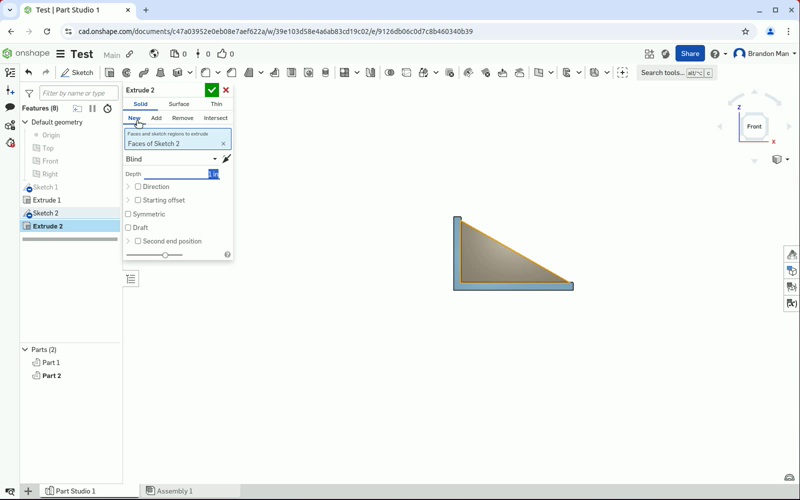
text(0.722)
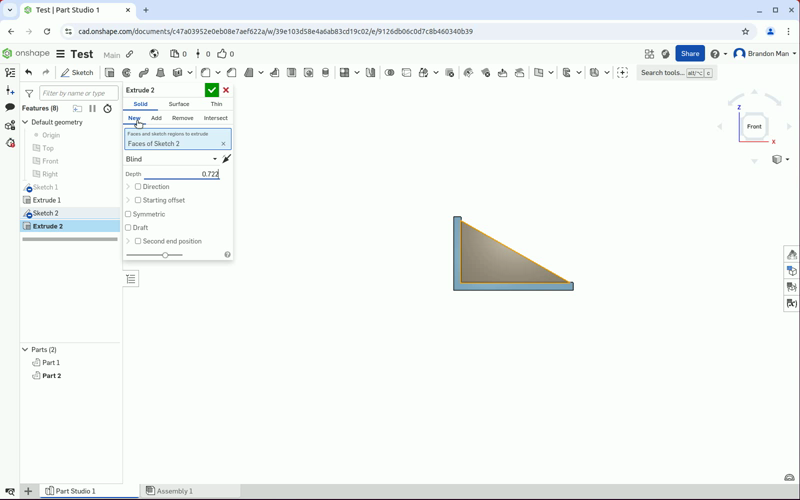
key(tab, 3)
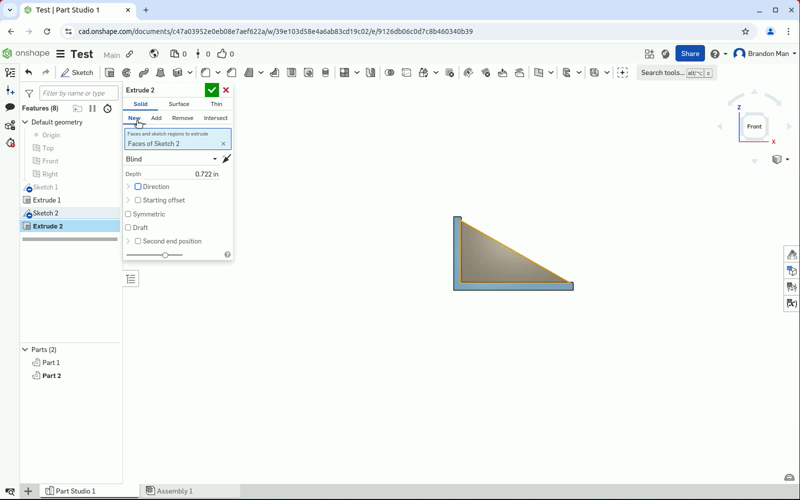
key(tab, 2)
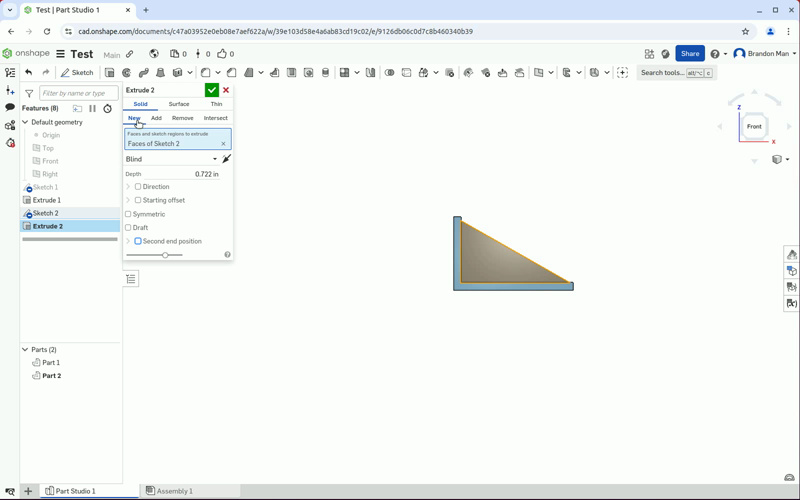
key(space)
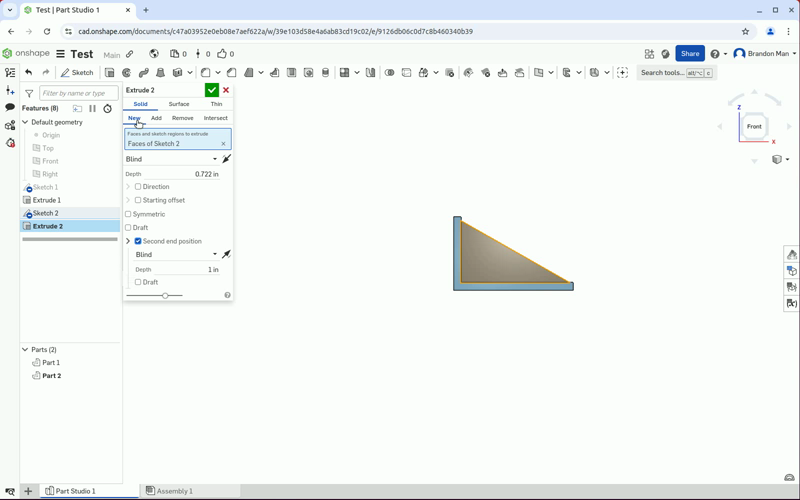
key(tab, 3)
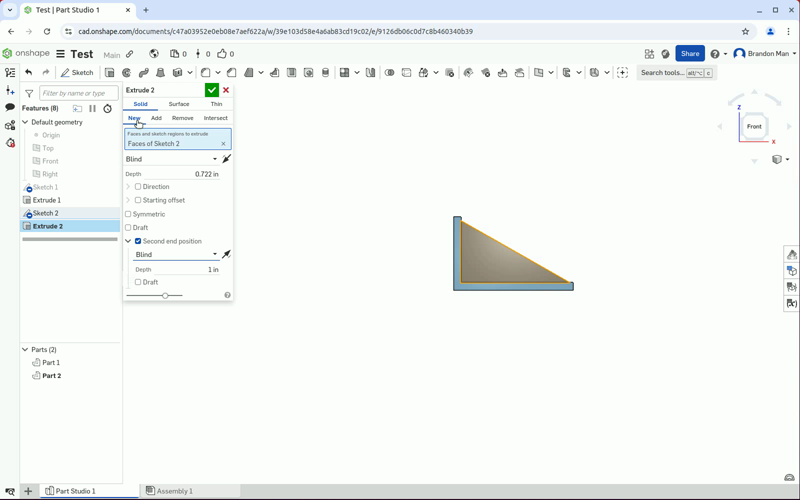
text(0.722)
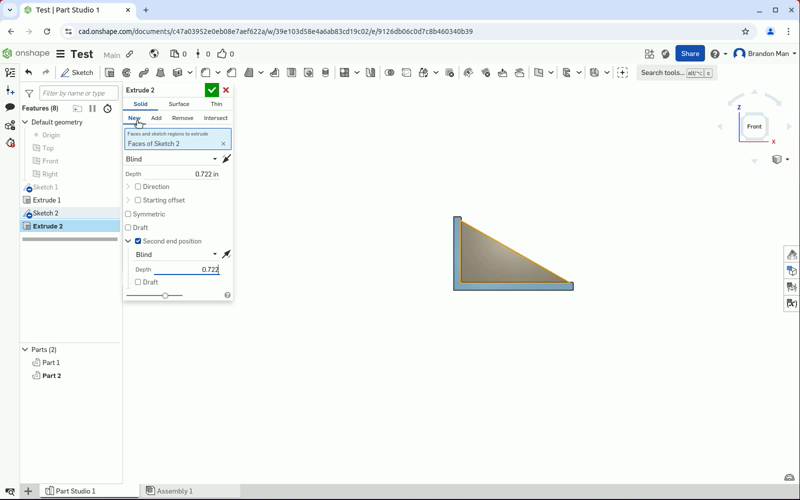
key(enter)
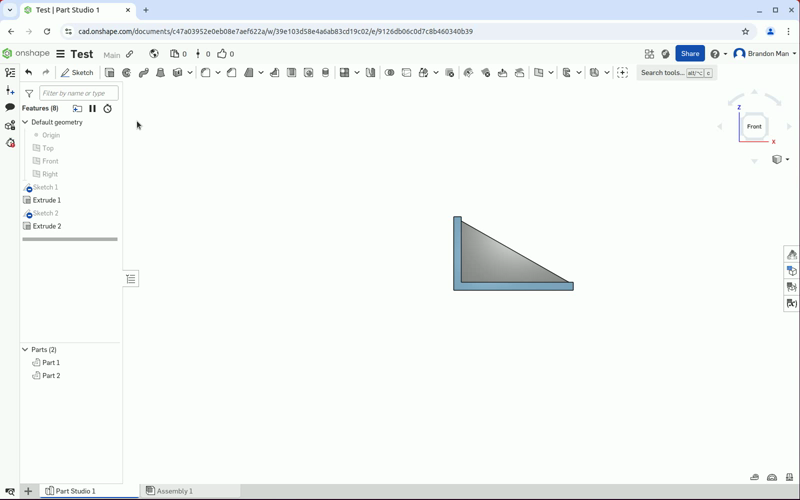
key(shift+h)
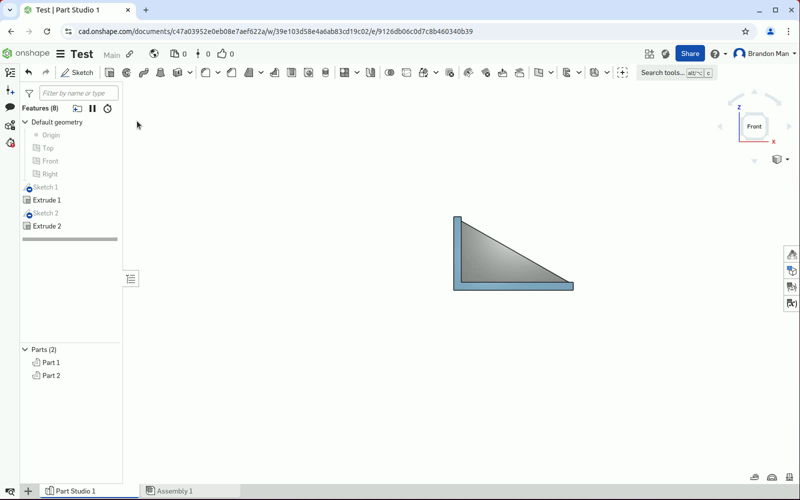
key(shift+h)
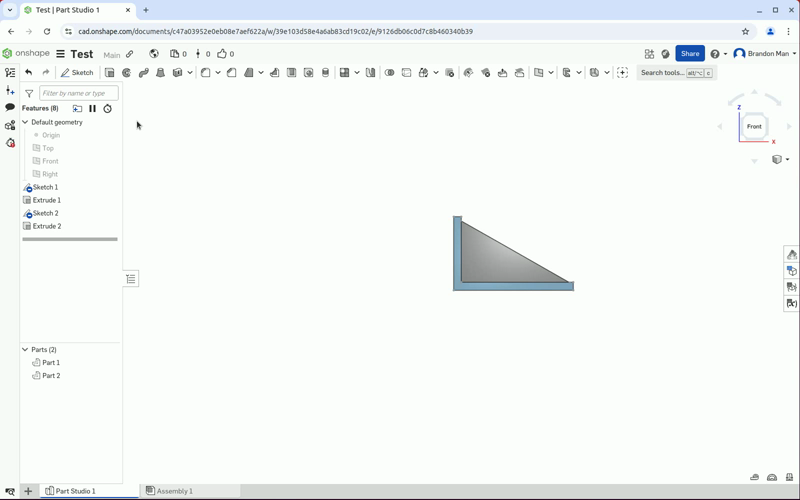
key(shift+7)
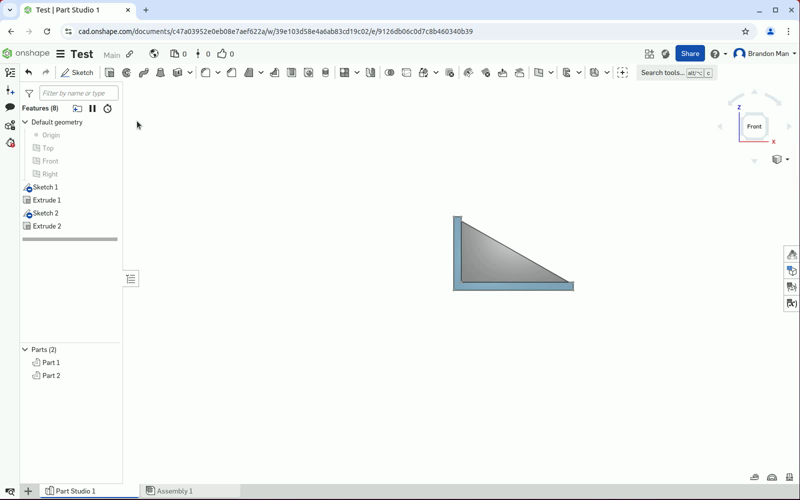
key(left, 2)
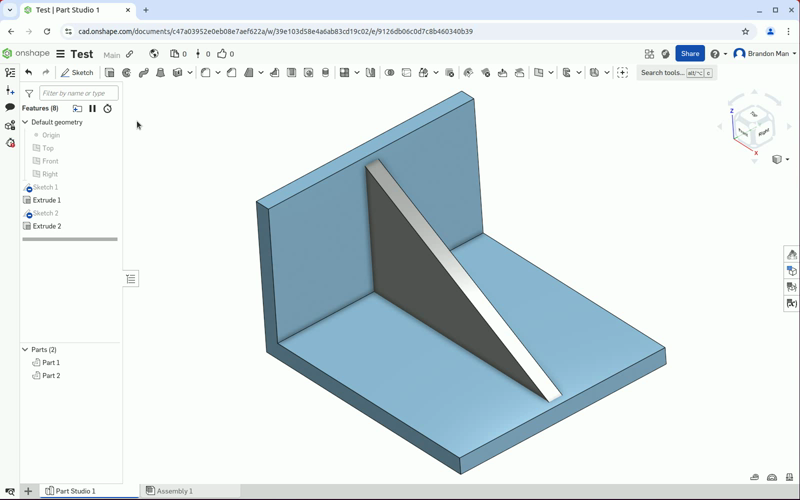
key(down, 2)
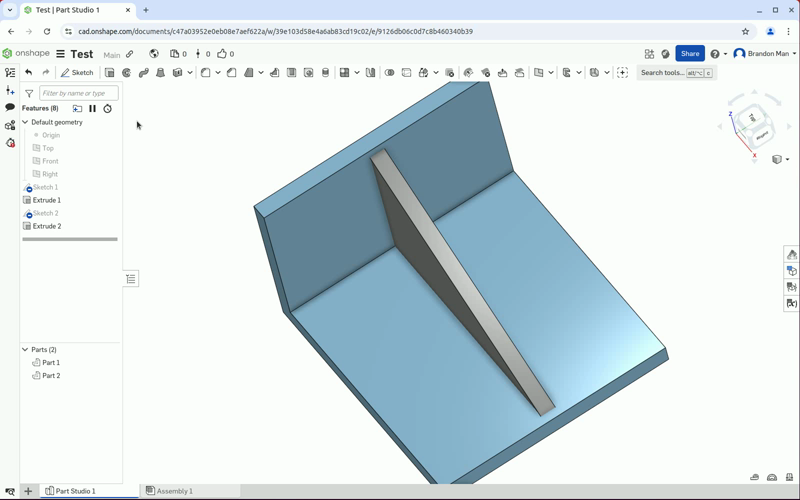
key(up, 2)
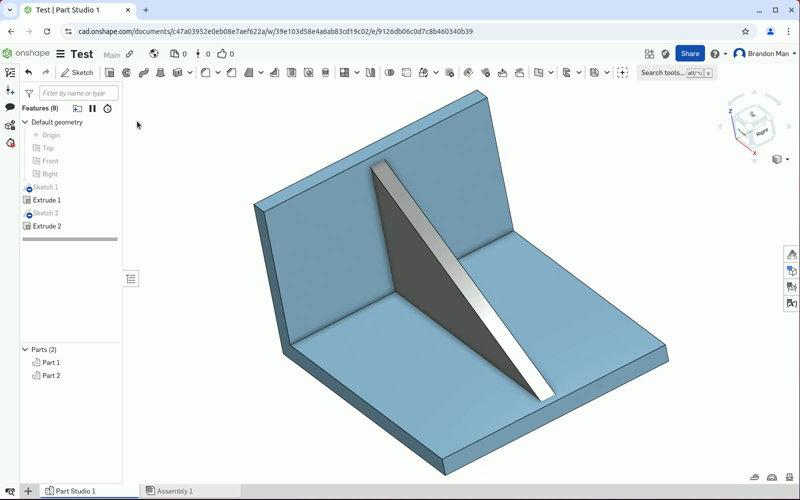
key(right, 2)
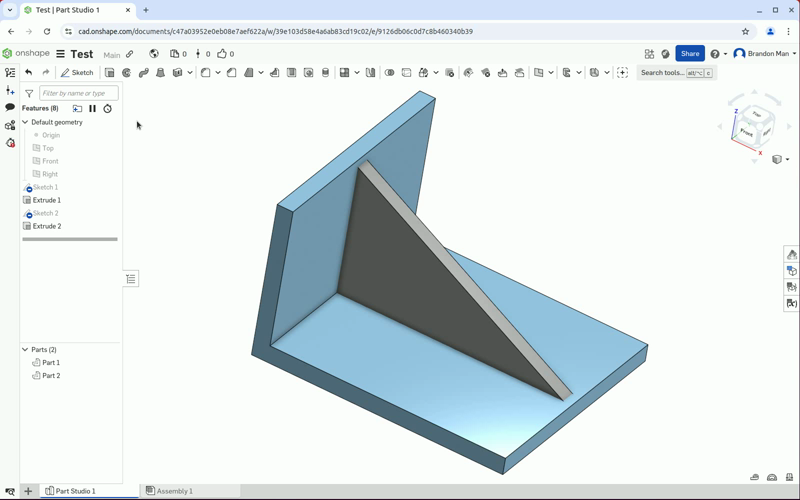
mouse_move(73, 189)
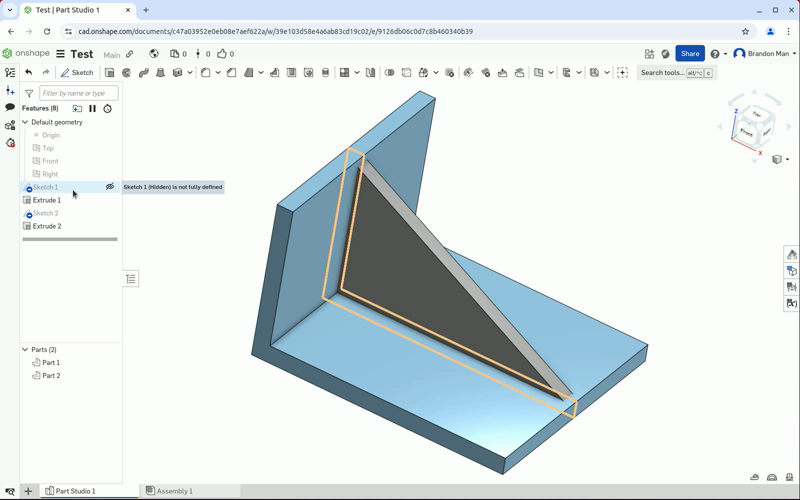
click(73, 189)